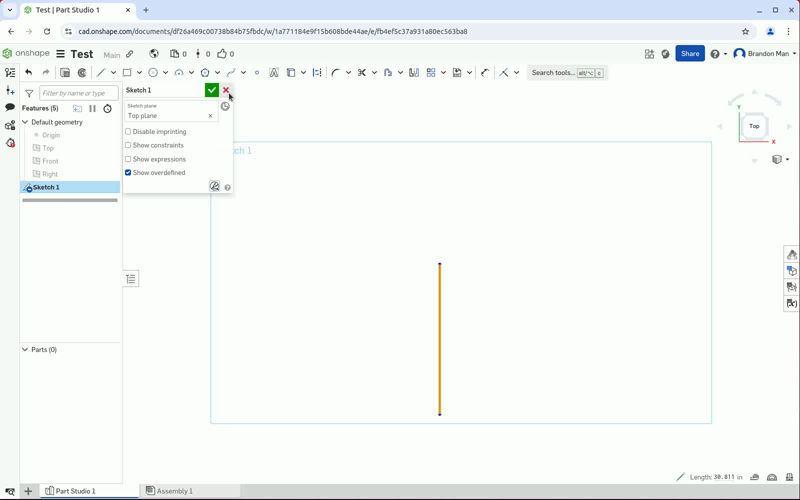
key(shift+h)
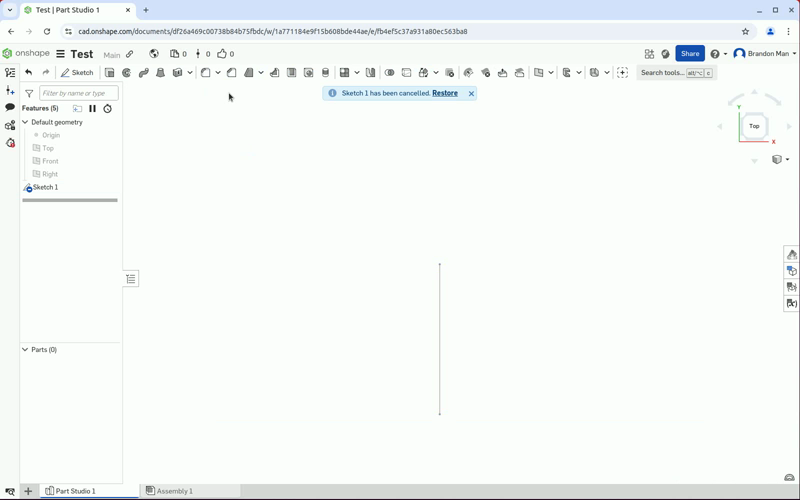
key(shift+s)
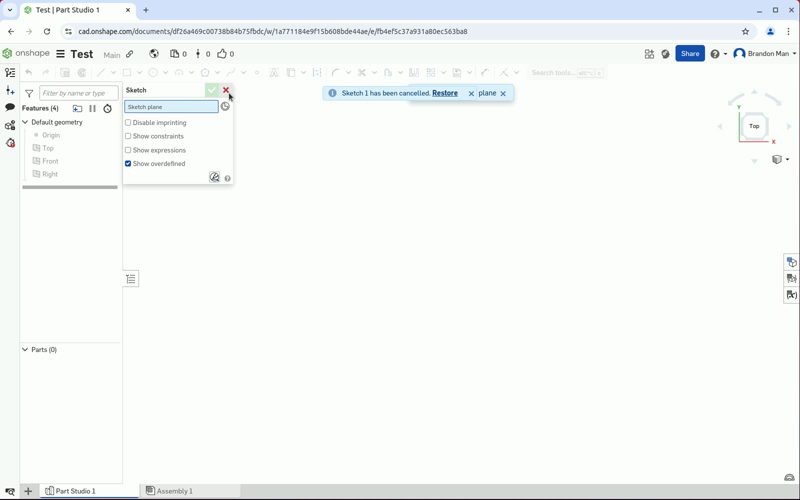
mouse_move(73, 150)
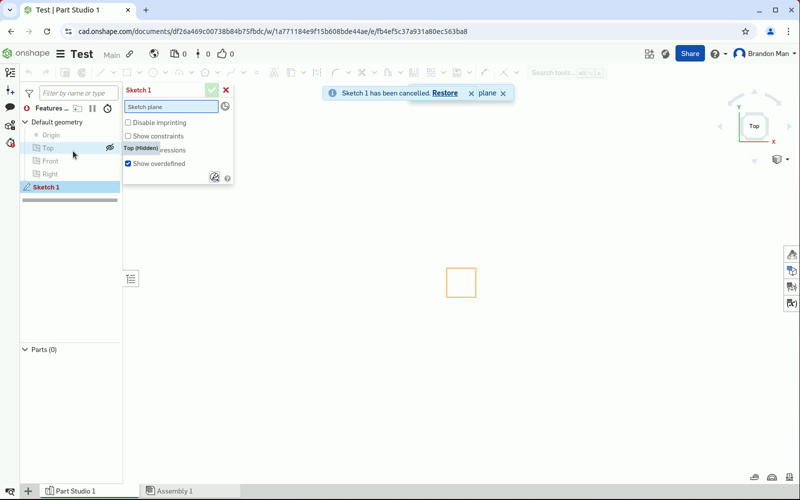
click(73, 150)
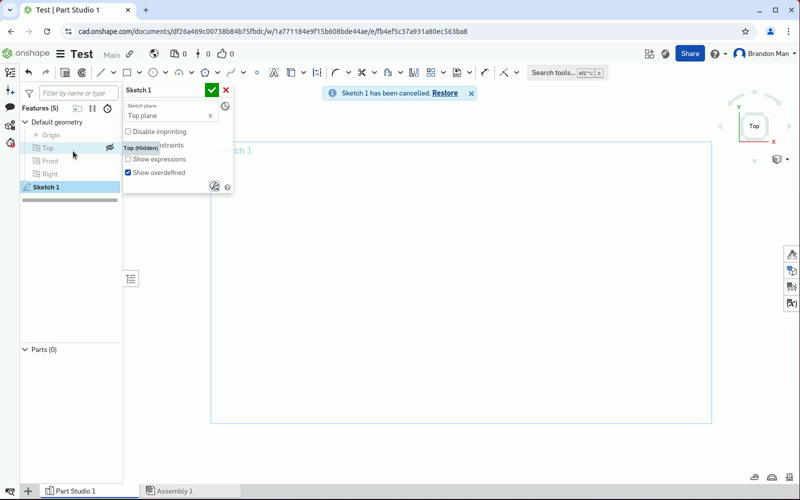
mouse_move(73, 352)
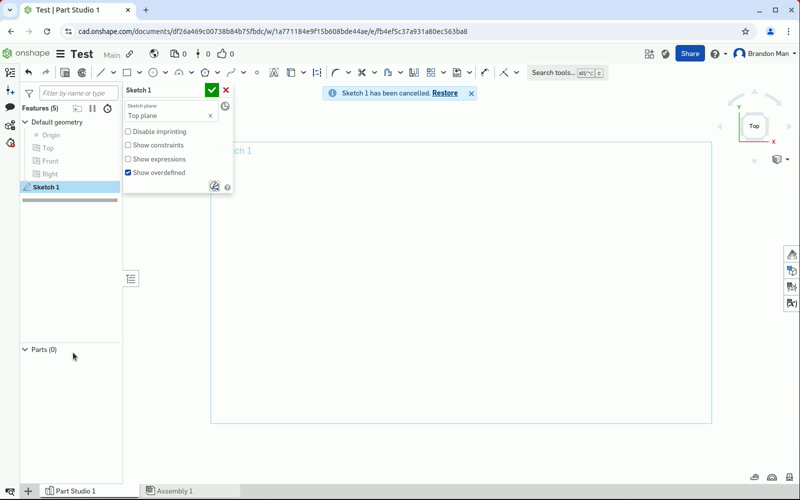
key(y)
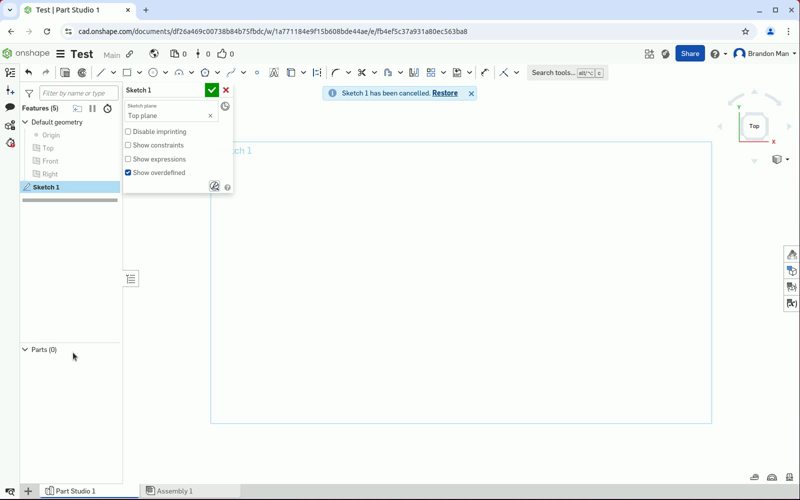
key(l)
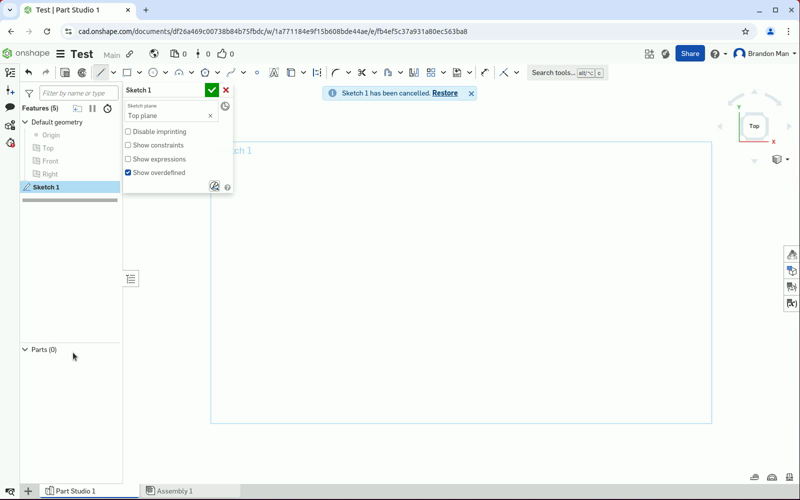
key_down(shift)
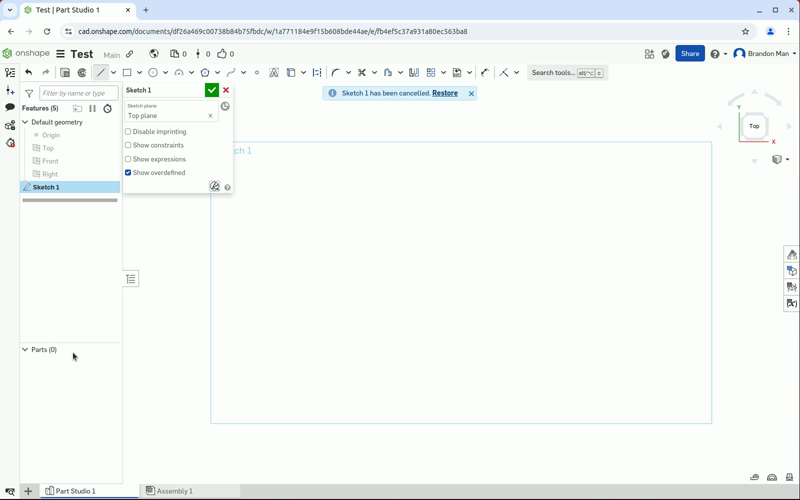
mouse_move(460, 282)
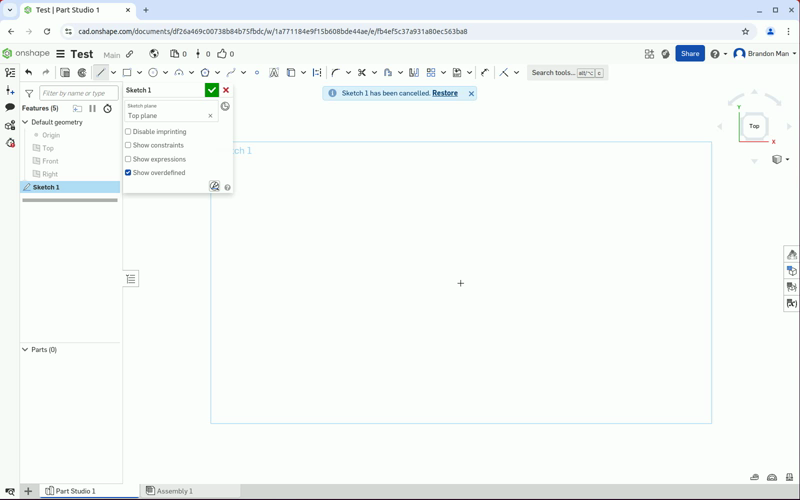
click(460, 282)
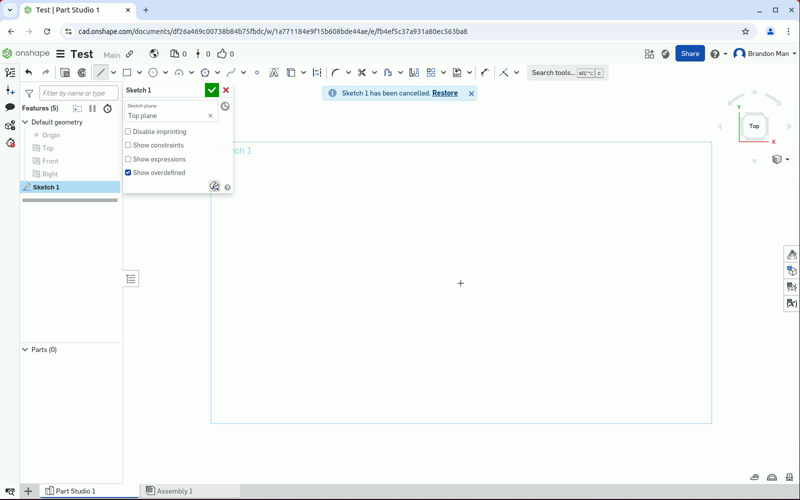
key_up(shift)
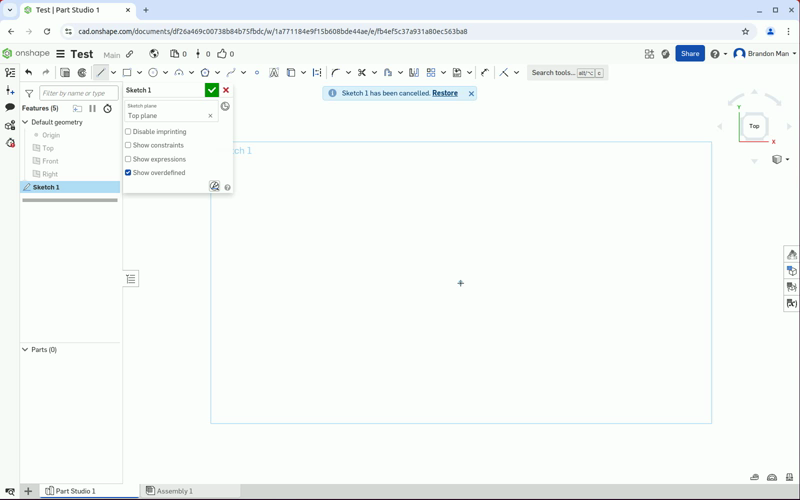
key_down(shift)
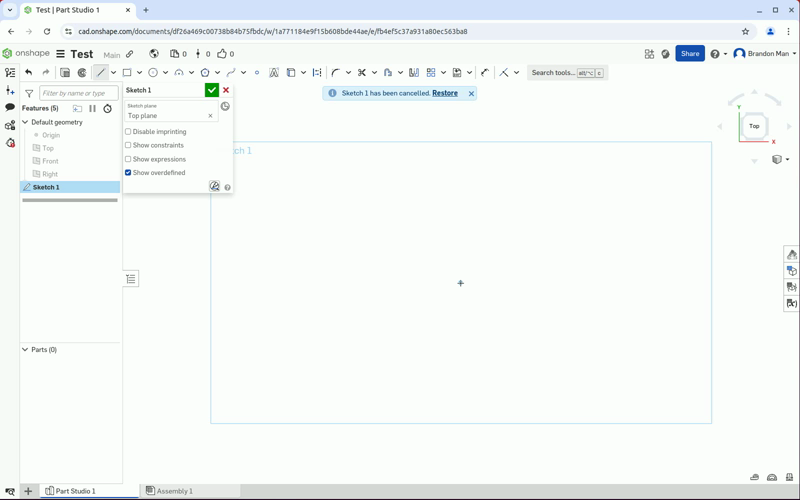
mouse_move(556, 282)
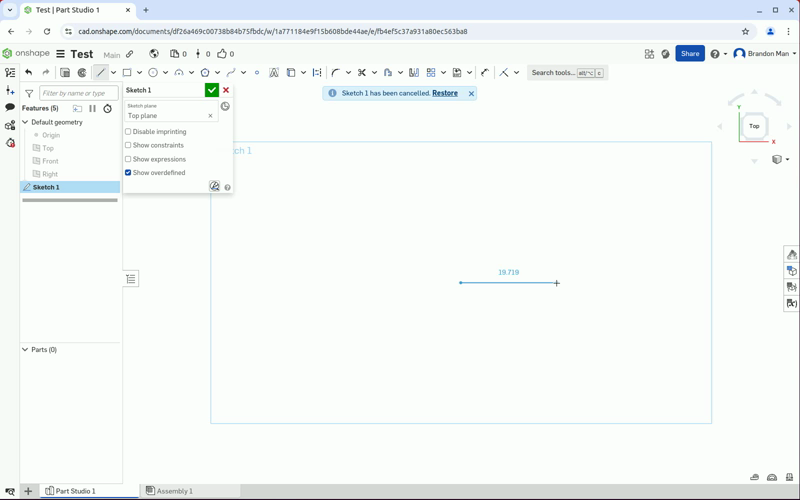
click(556, 282)
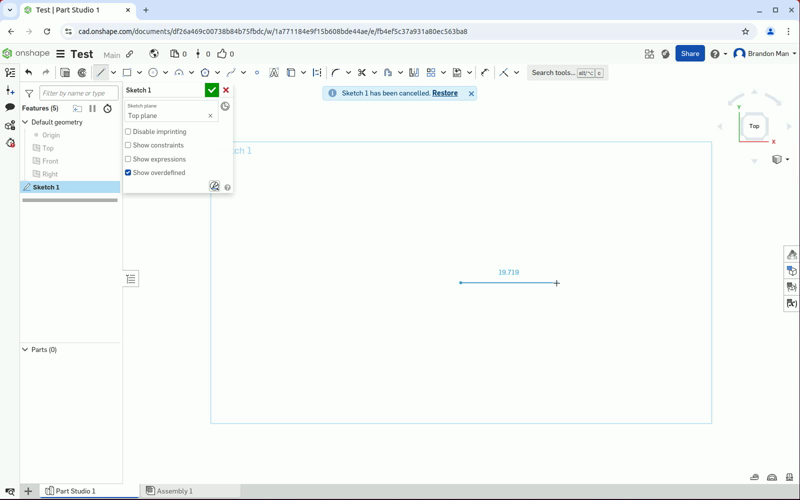
key_up(shift)
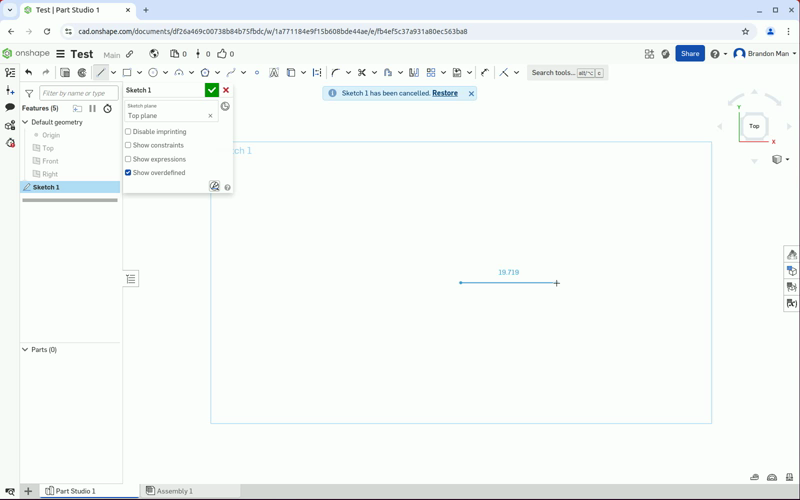
key_down(shift)
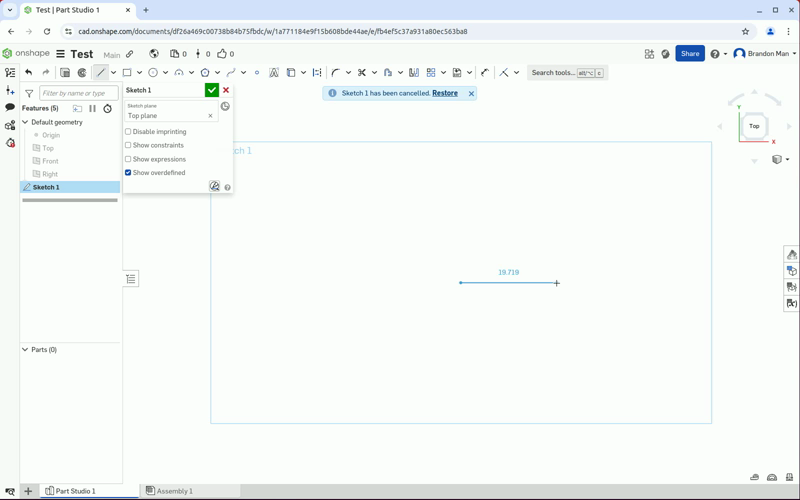
mouse_move(556, 170)
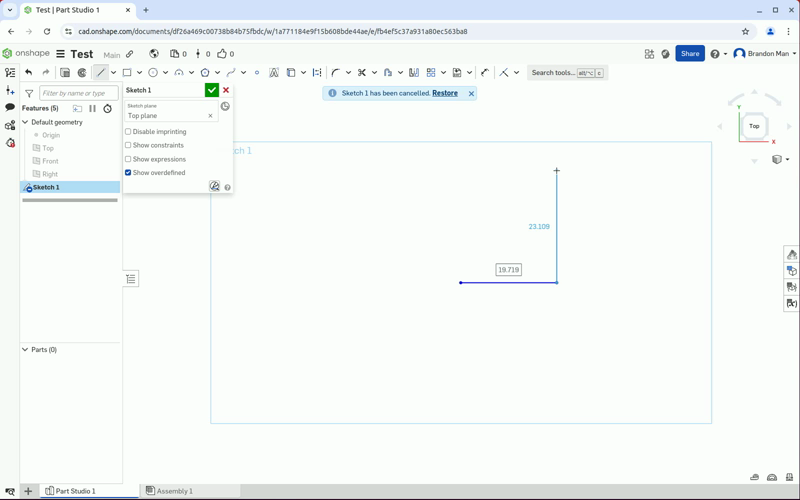
click(556, 170)
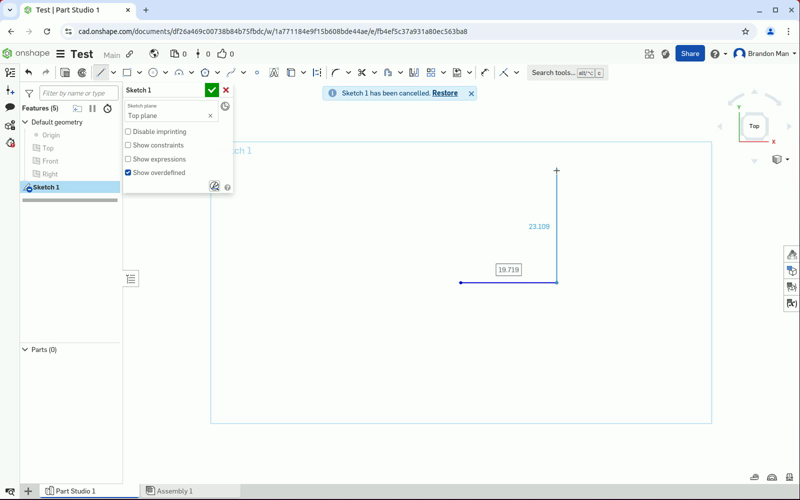
key_up(shift)
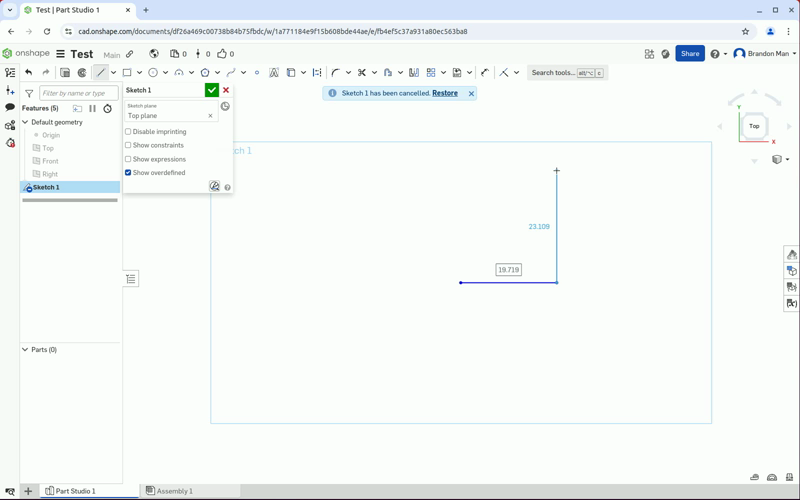
key_down(shift)
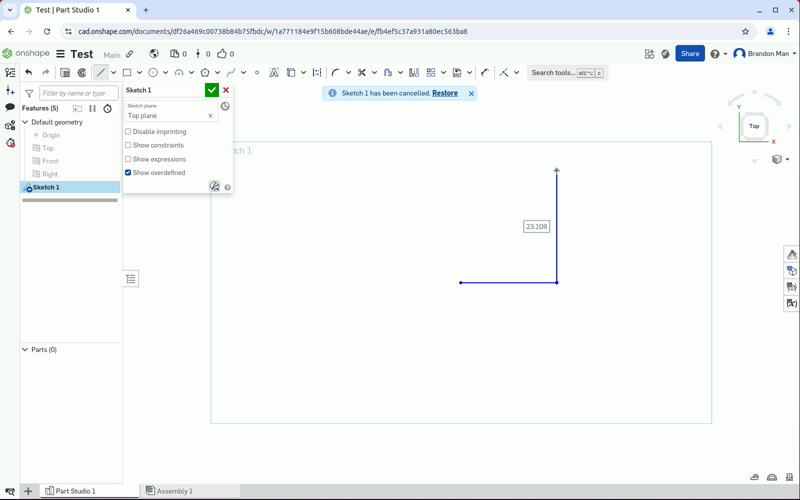
mouse_move(460, 170)
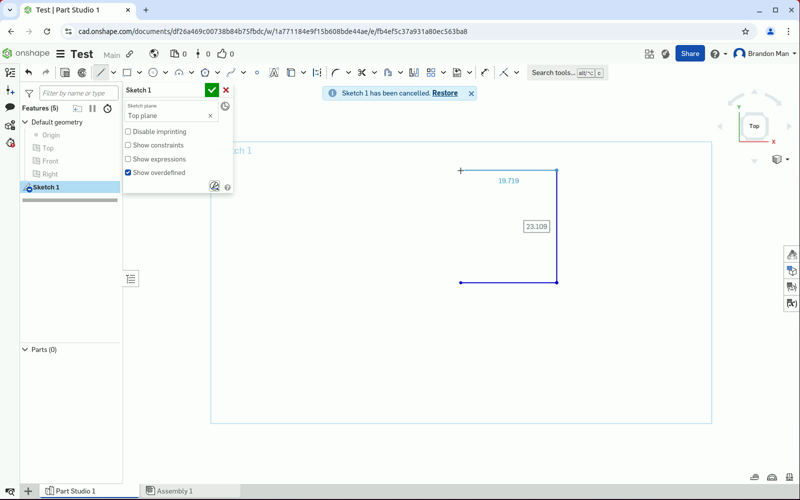
click(460, 170)
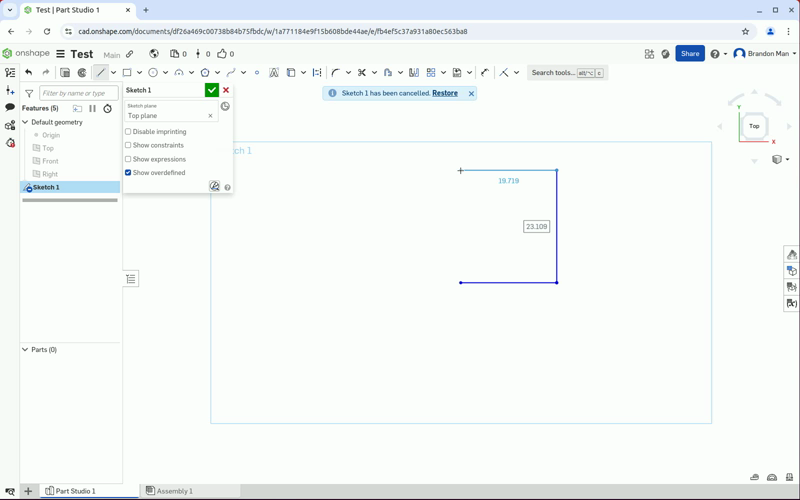
key_up(shift)
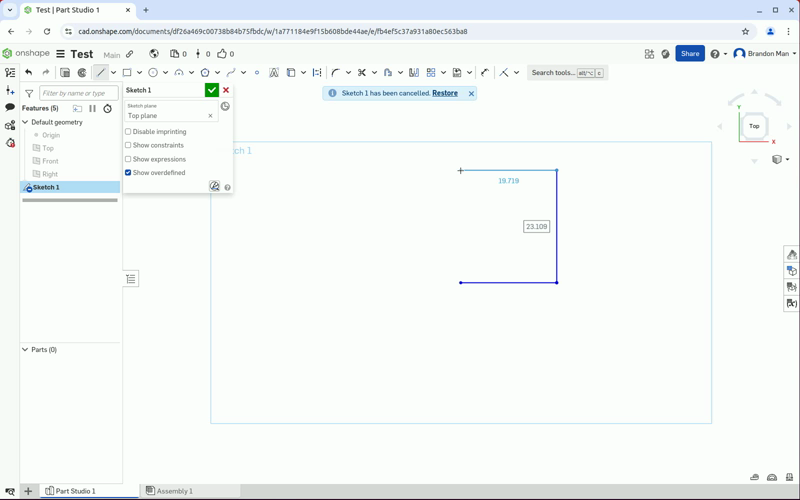
key_down(shift)
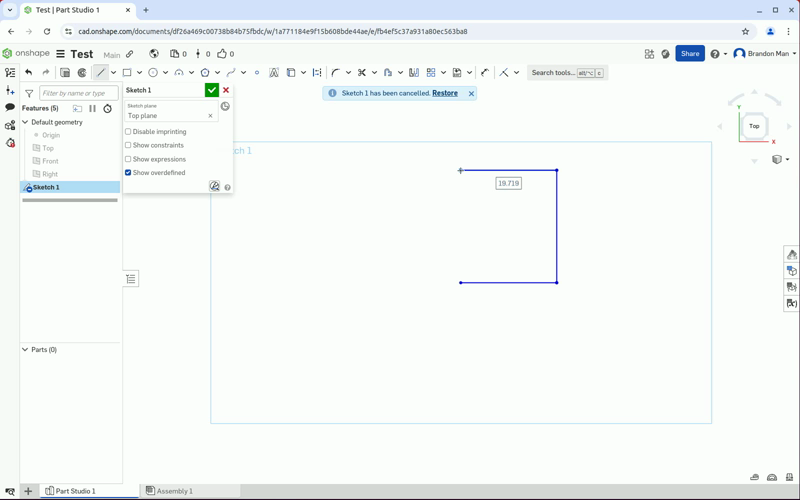
mouse_move(460, 282)
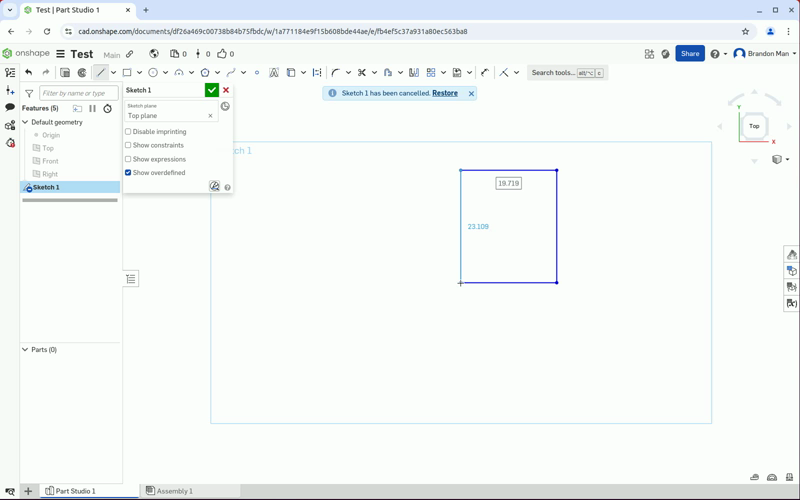
key_up(shift)
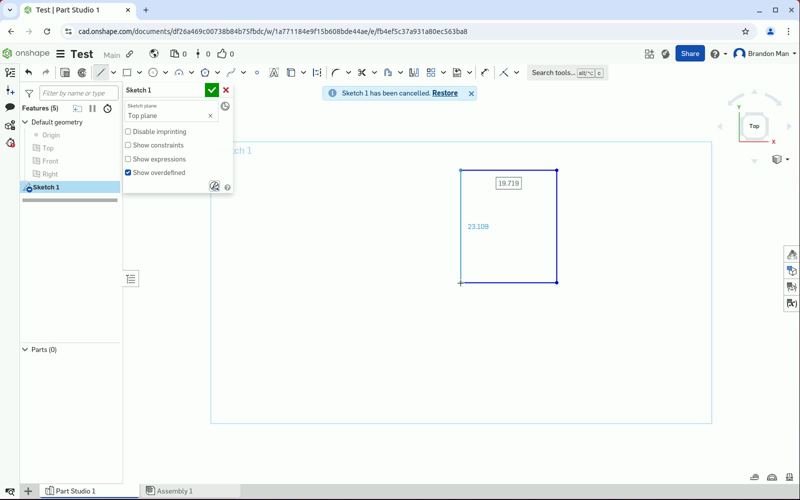
click(460, 282)
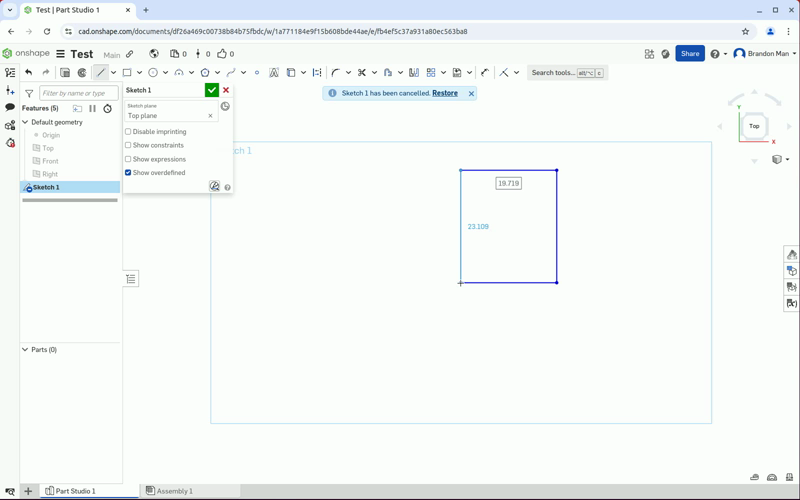
key(esc)
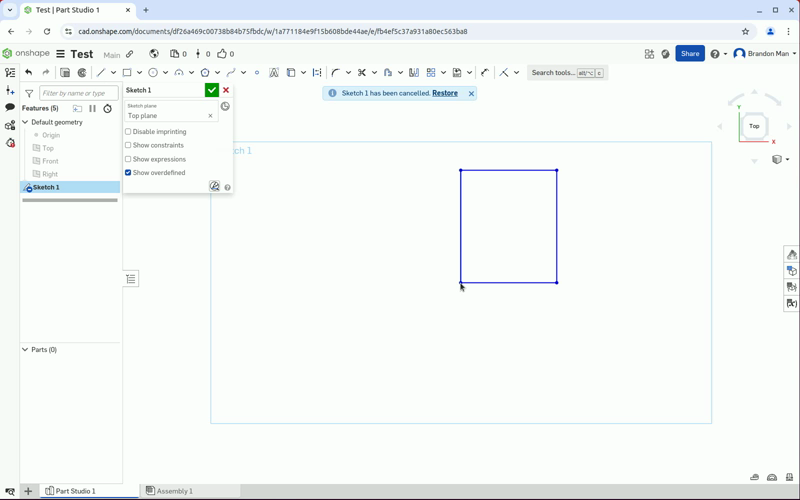
mouse_move(527, 212)
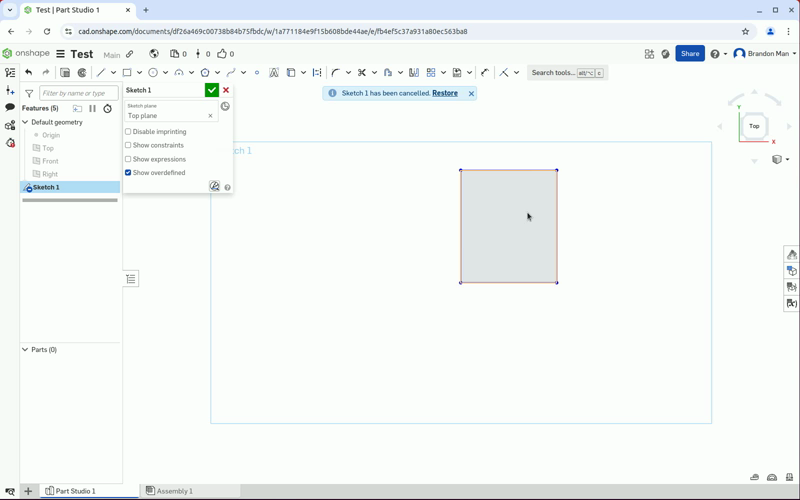
click(527, 212)
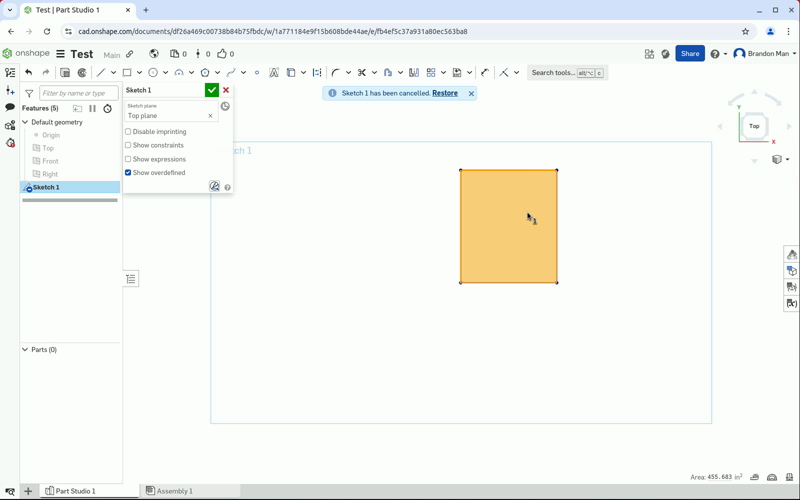
mouse_move(73, 352)
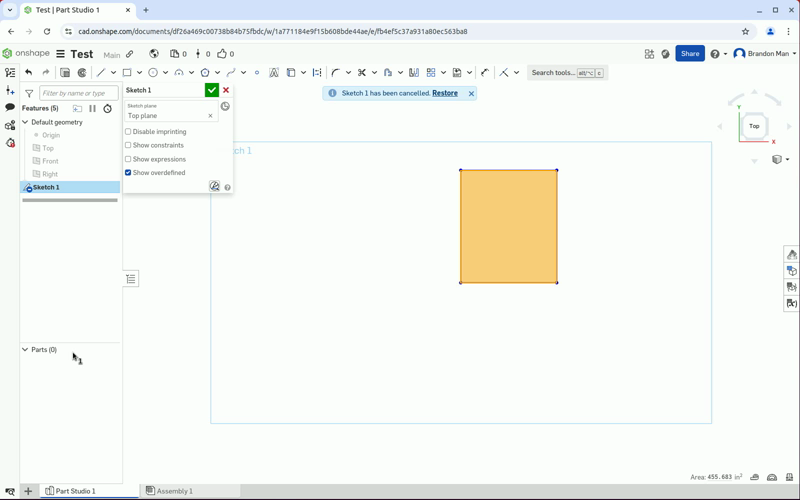
key(shift+y)
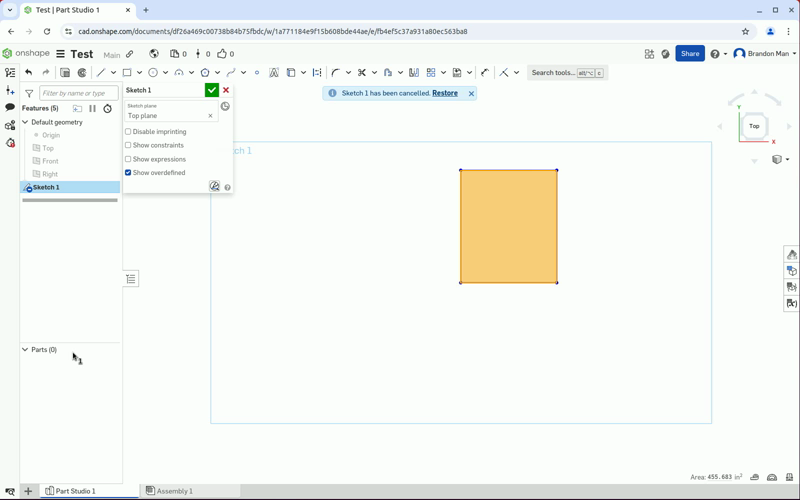
key(shift+e)
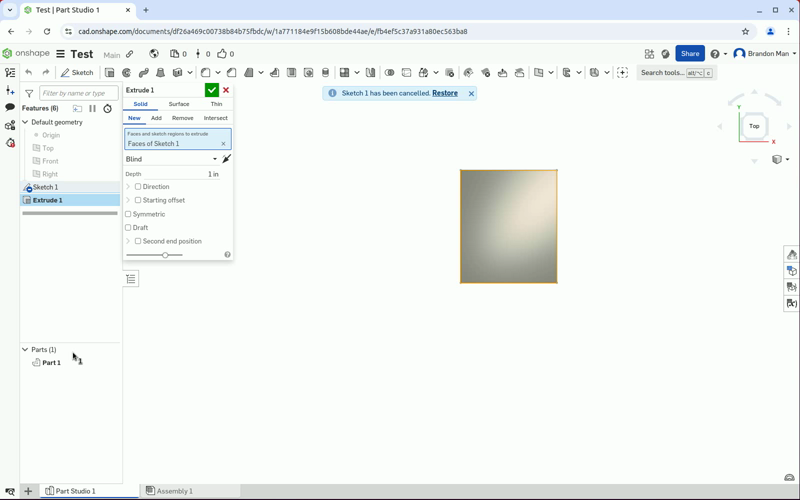
mouse_move(143, 106)
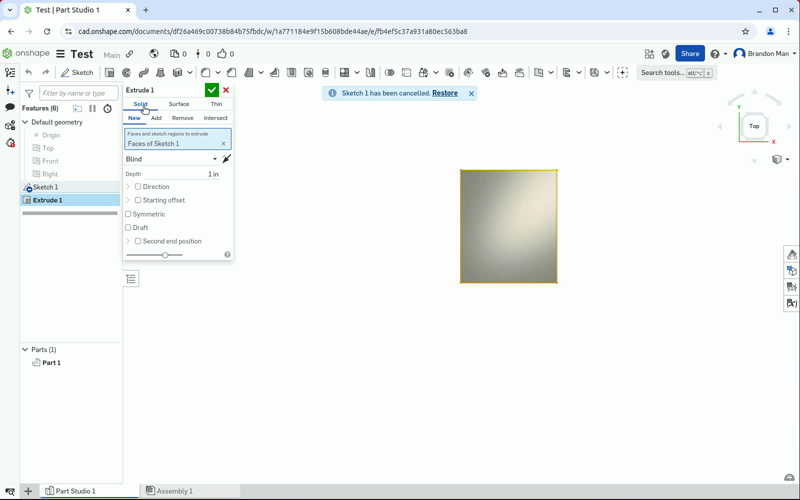
click(143, 106)
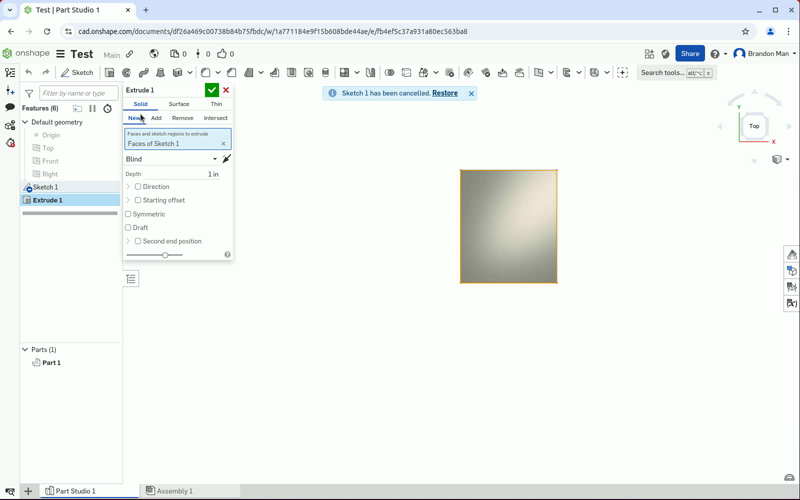
mouse_move(137, 120)
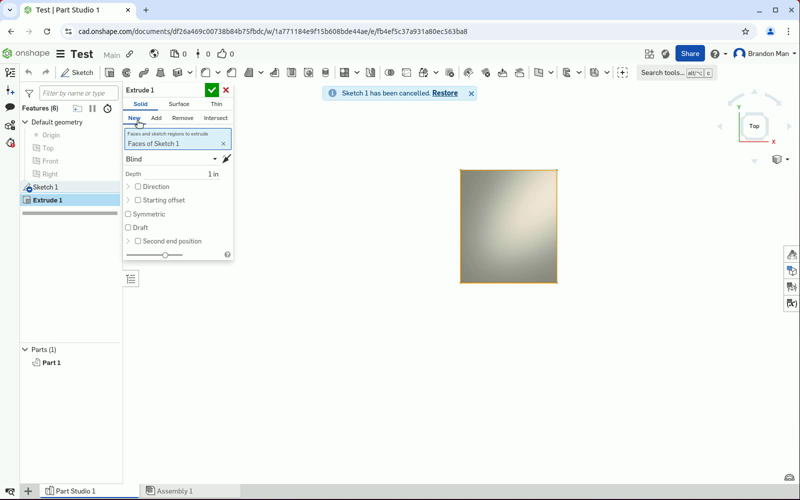
click(137, 120)
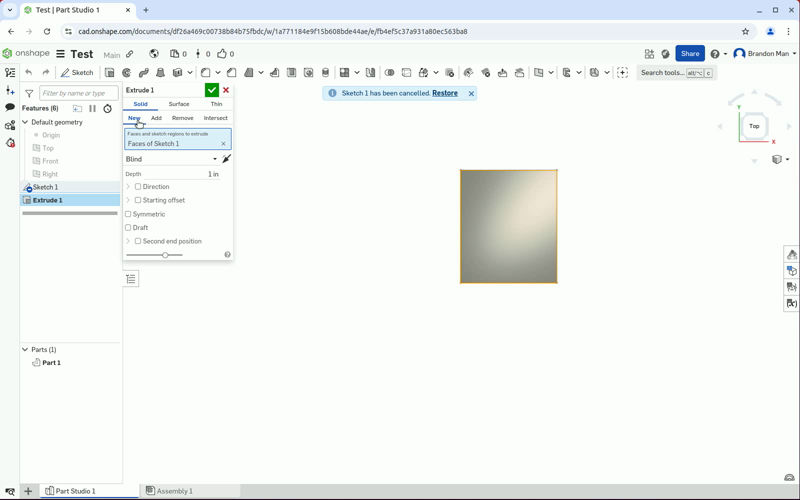
key(tab, 4)
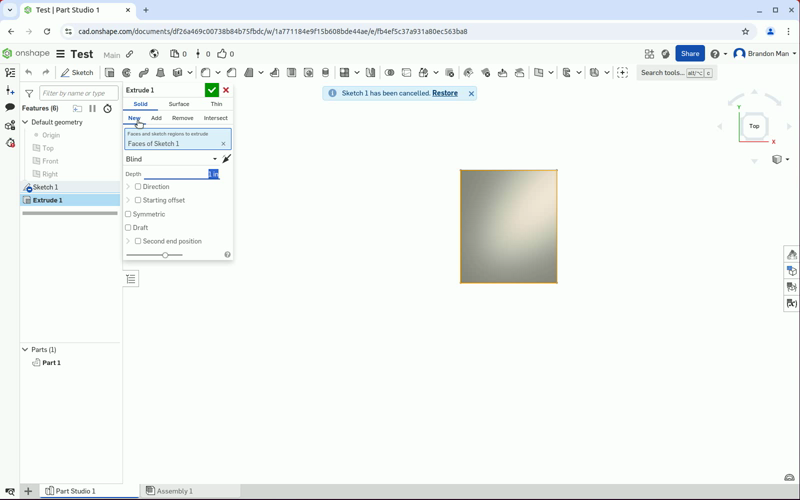
text(0.722)
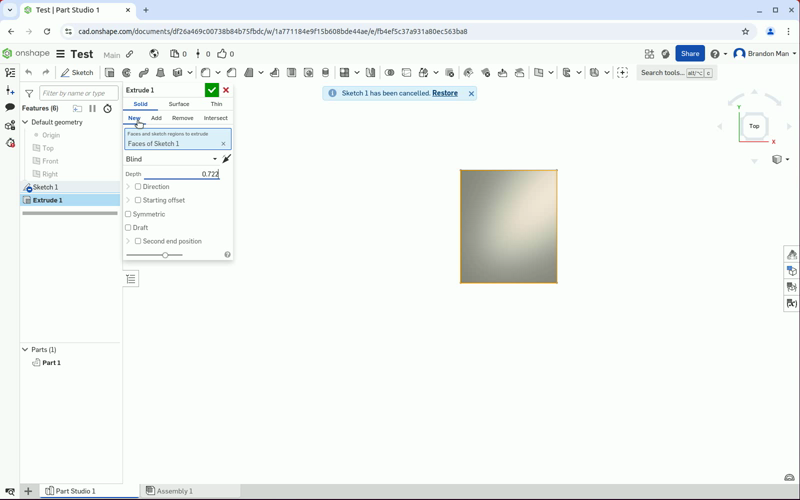
key(enter)
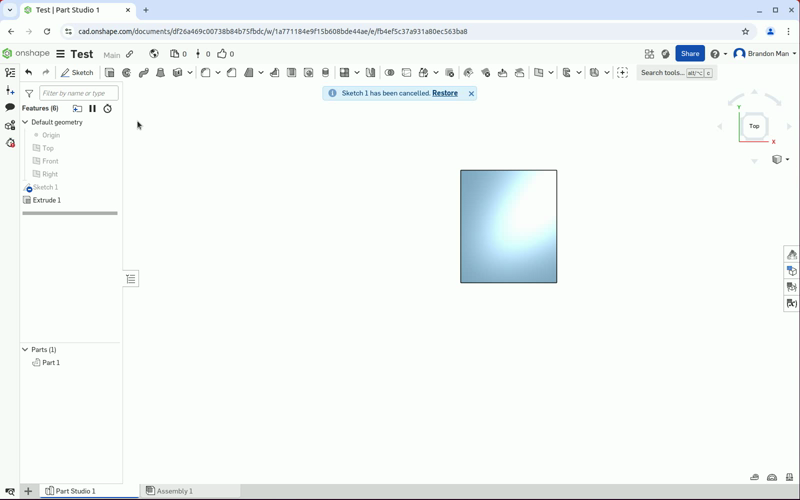
key(shift+h)
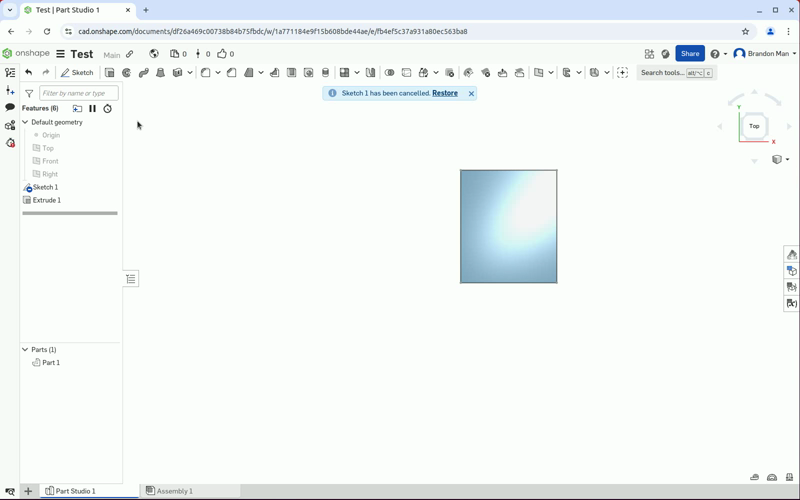
key(shift+h)
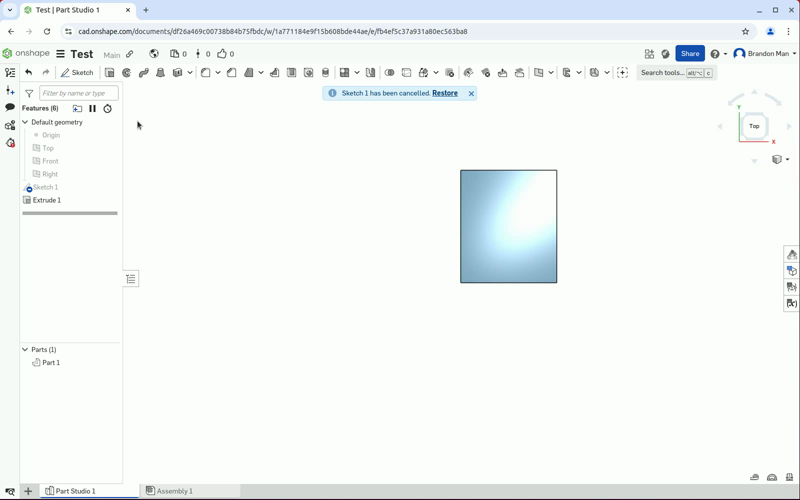
mouse_move(73, 189)
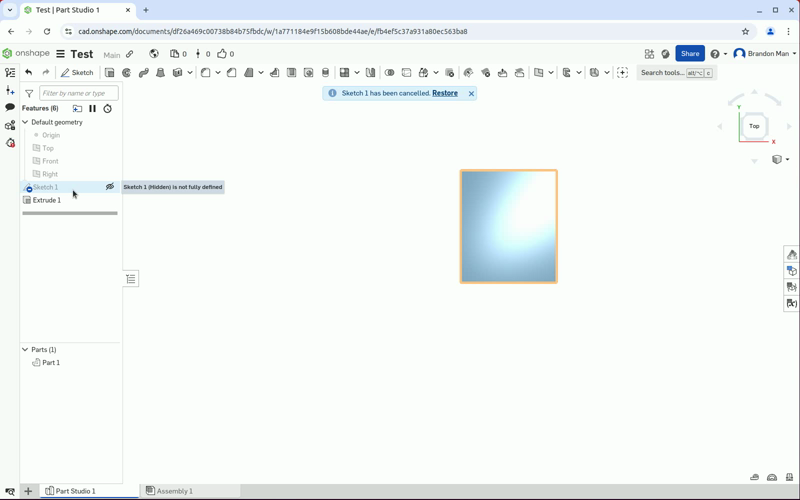
click(73, 189)
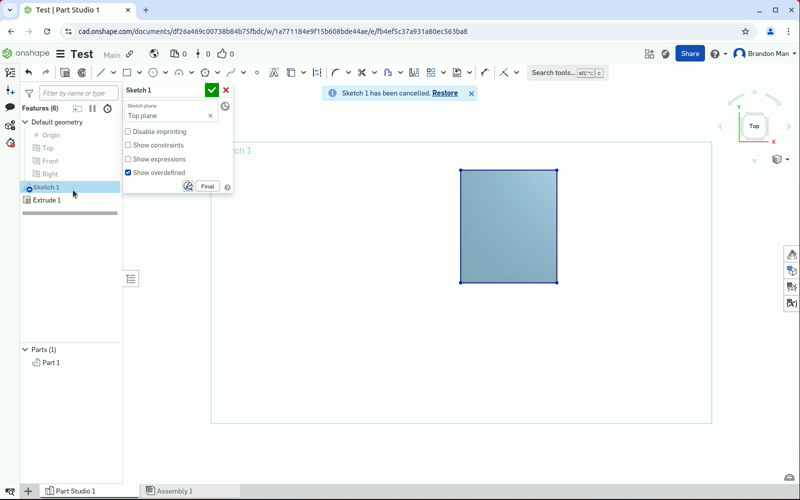
mouse_move(229, 92)
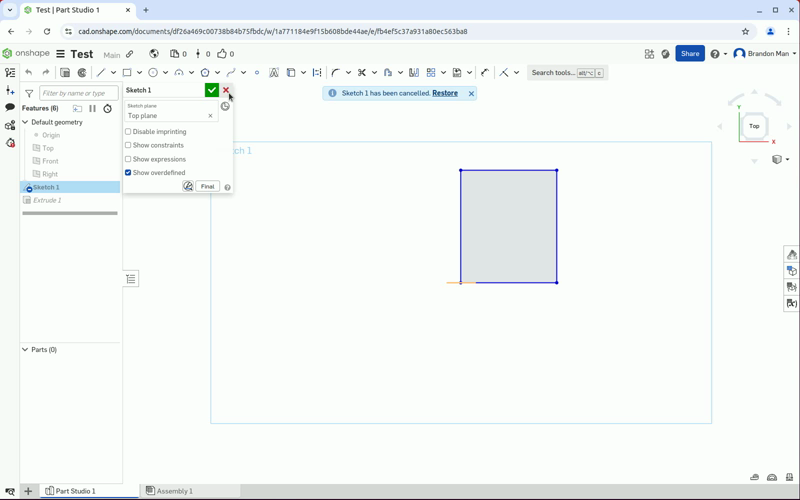
click(229, 92)
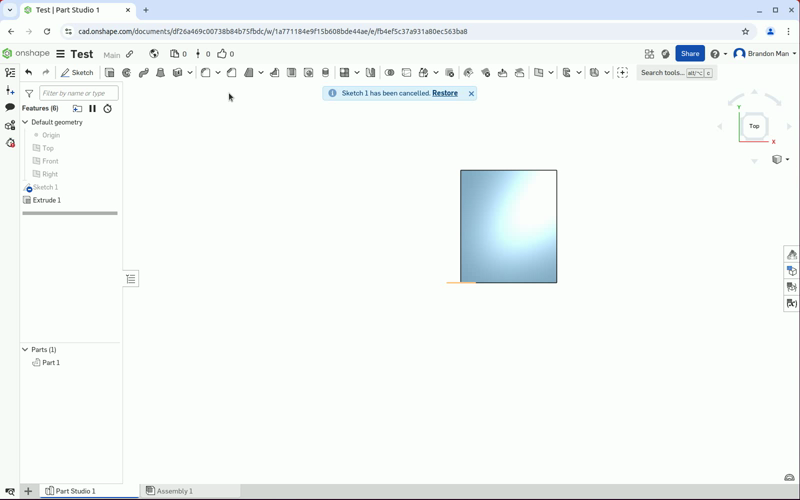
mouse_move(541, 75)
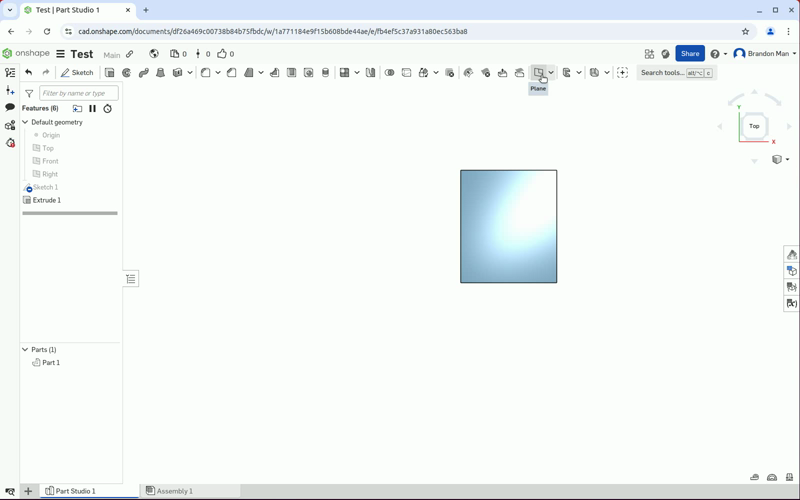
click(541, 75)
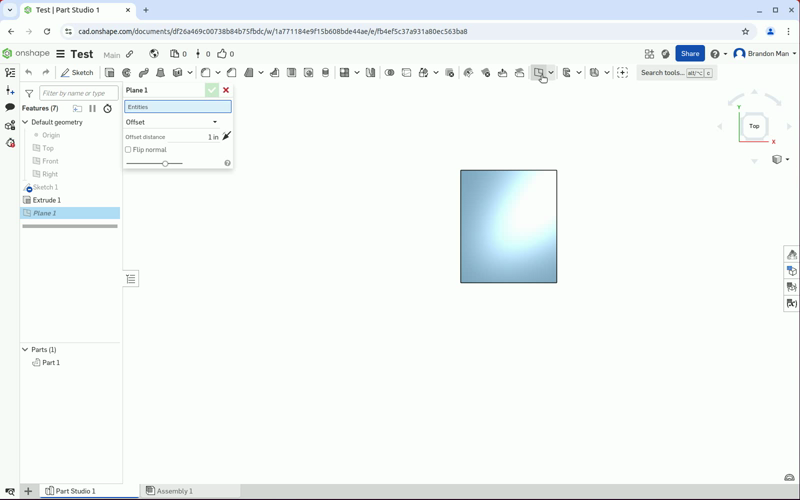
mouse_move(73, 150)
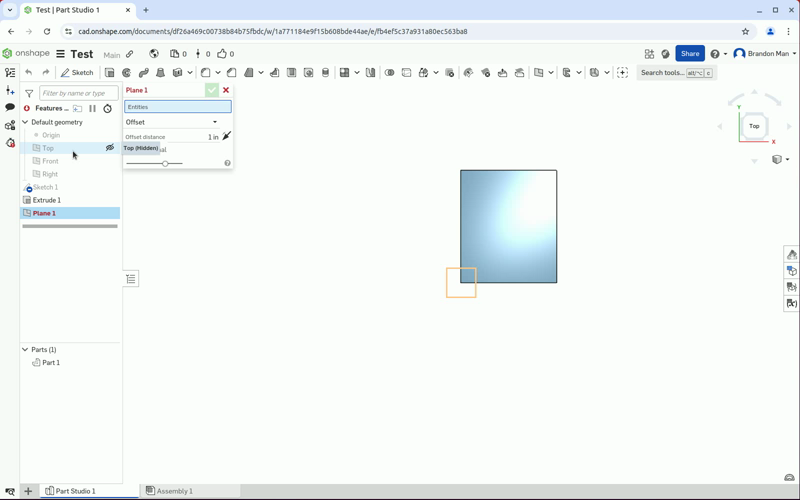
click(73, 150)
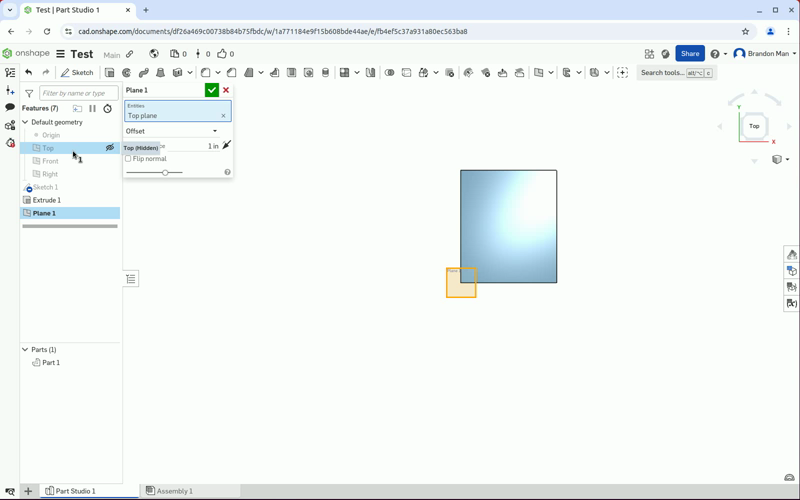
key(tab, 2)
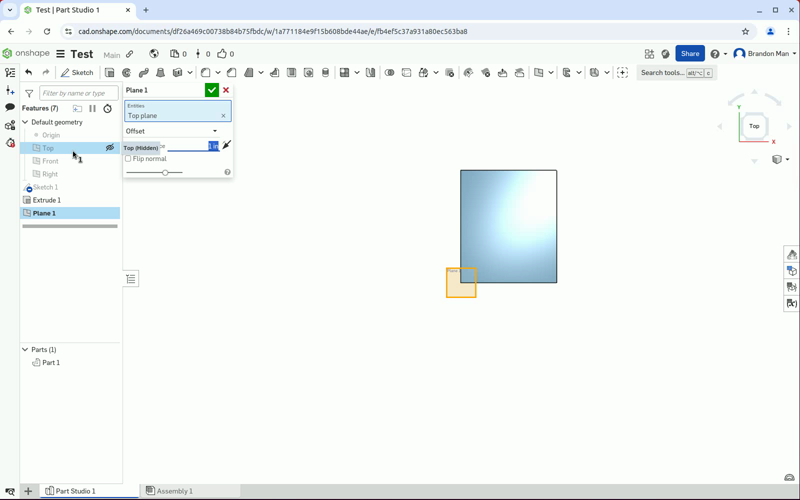
text(0.709)
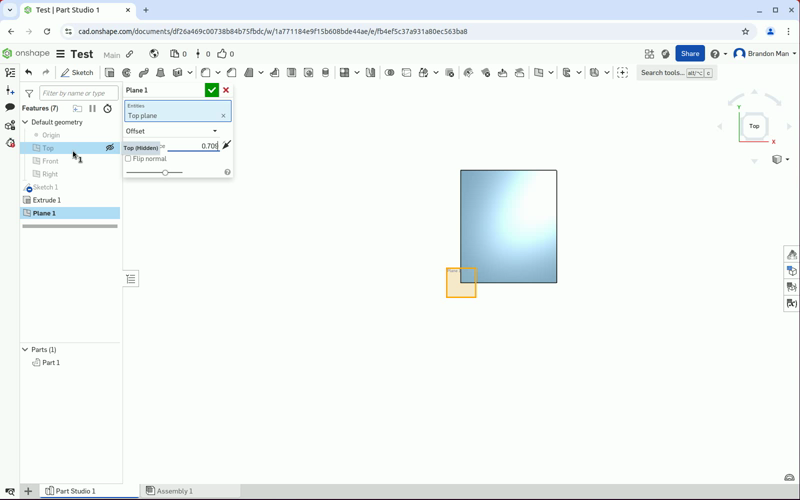
key(enter, 2)
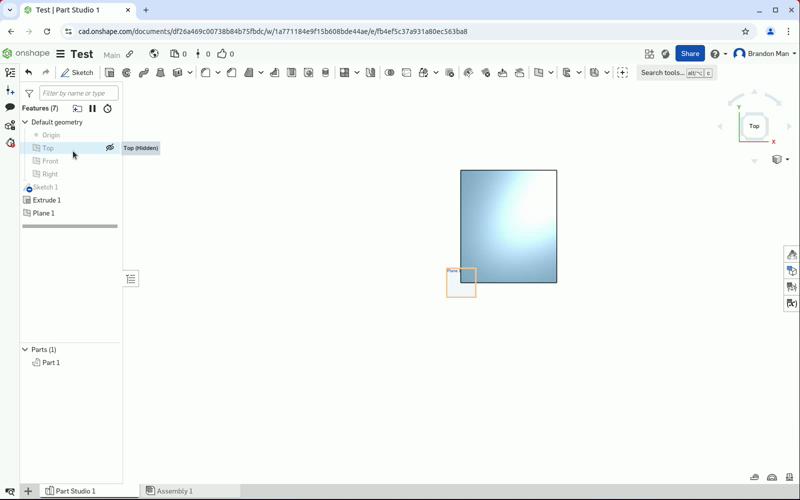
key(shift+s)
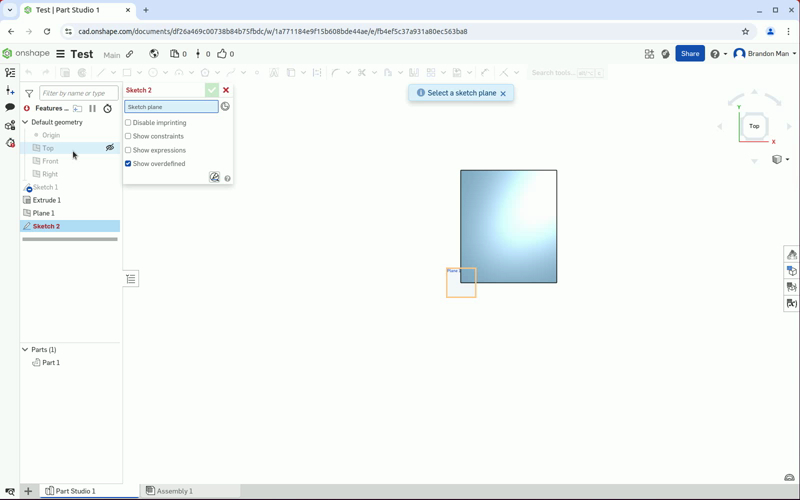
mouse_move(73, 215)
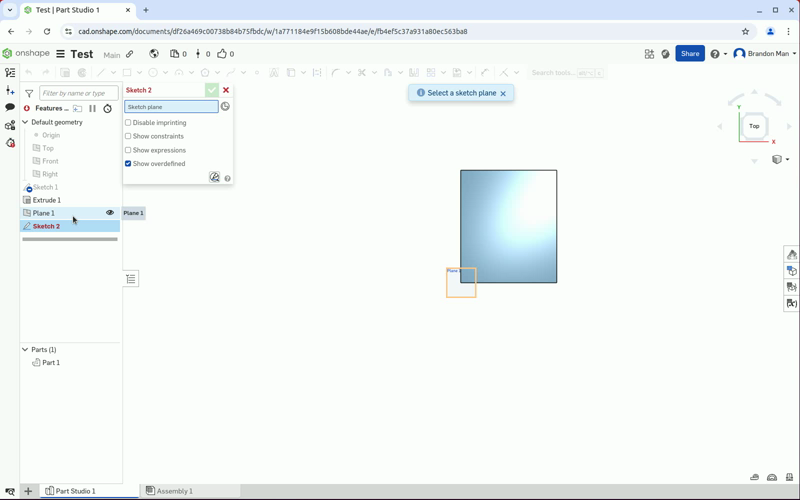
click(73, 215)
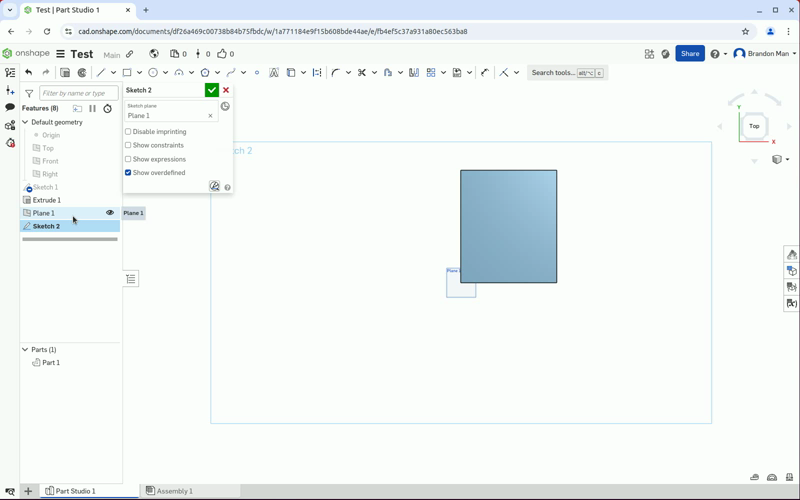
mouse_move(73, 352)
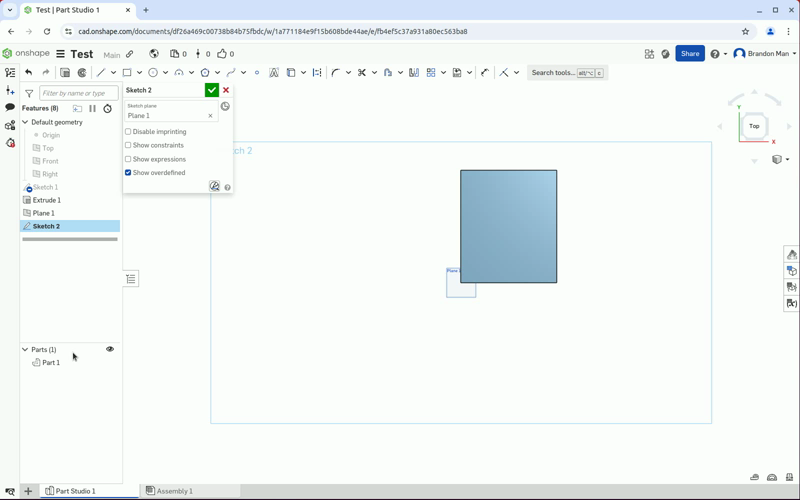
key(y)
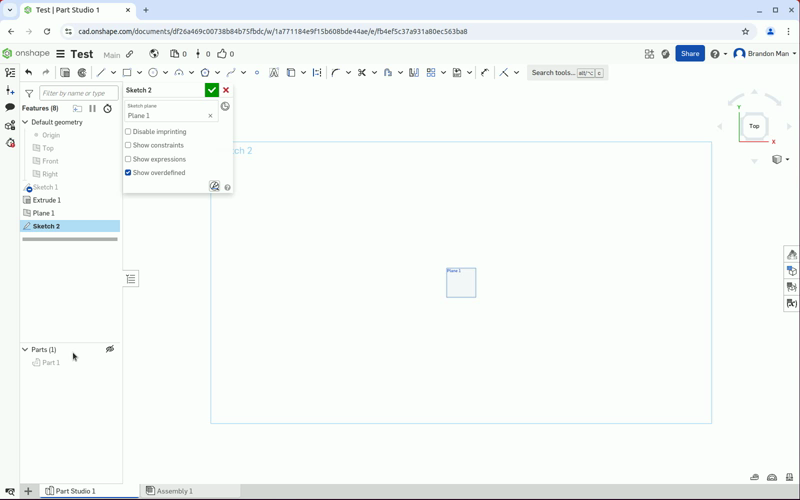
key(l)
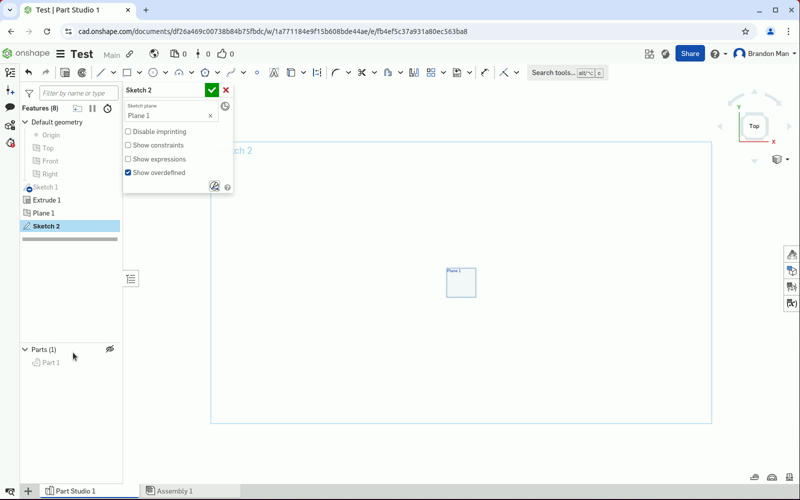
key_down(shift)
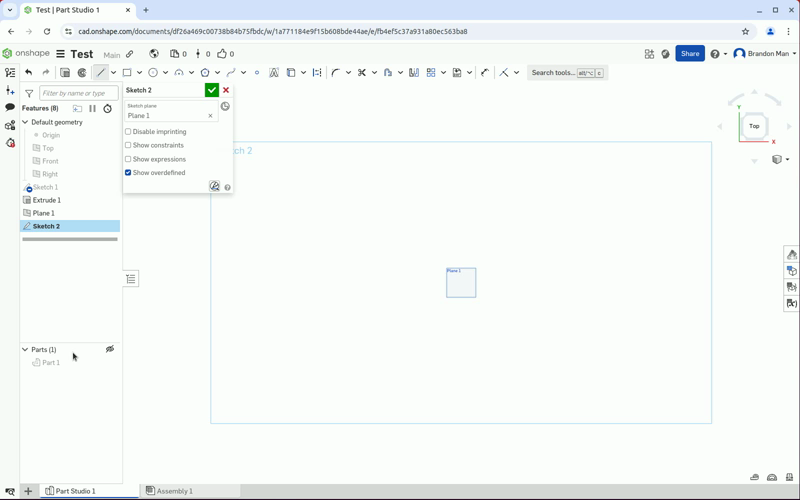
mouse_move(510, 254)
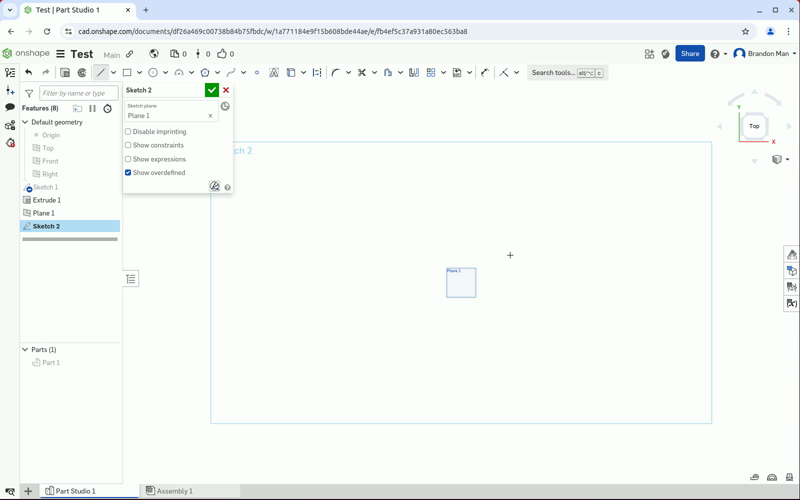
click(510, 254)
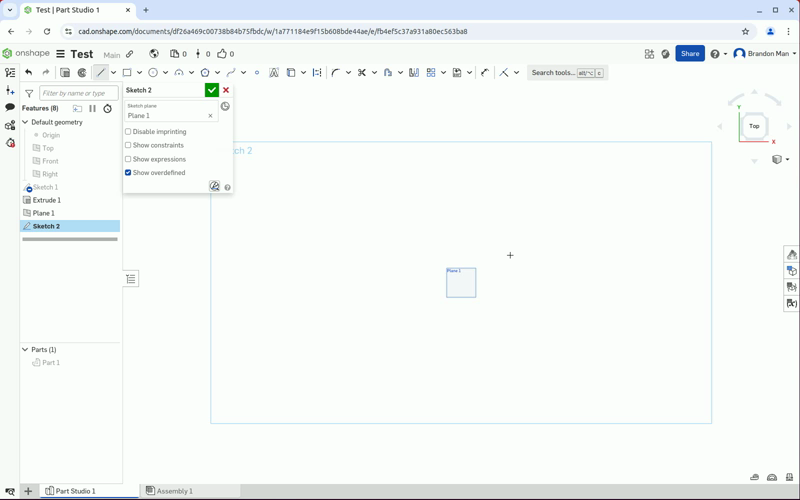
key_up(shift)
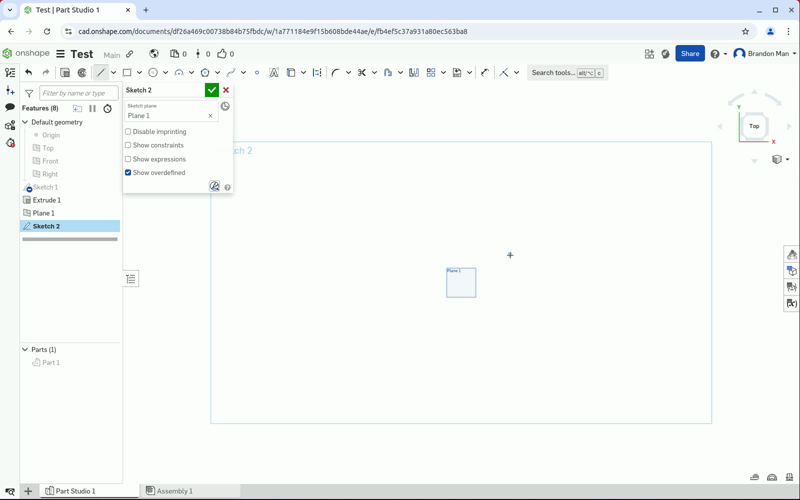
key_down(shift)
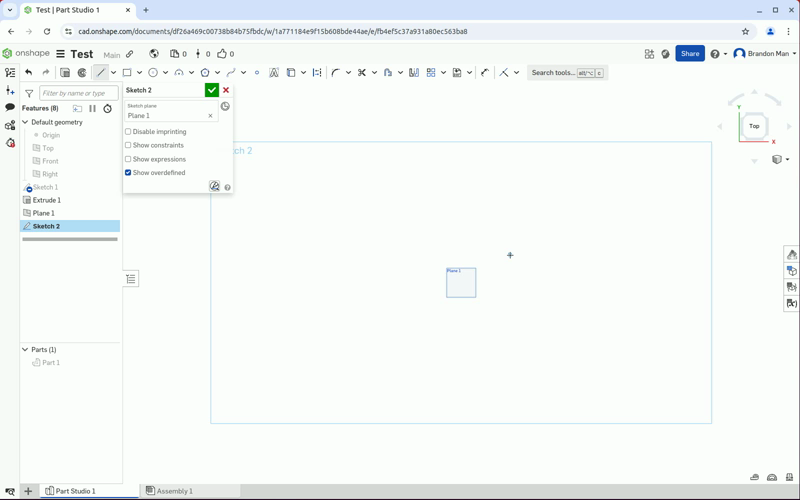
mouse_move(540, 254)
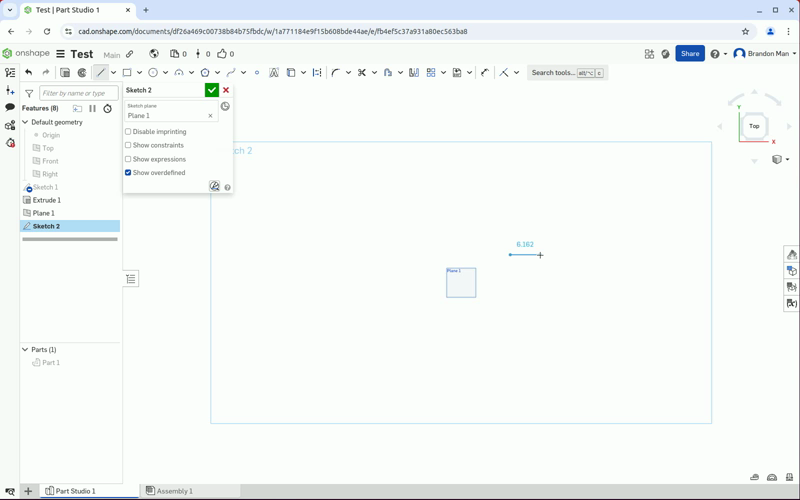
mouse_move(539, 254)
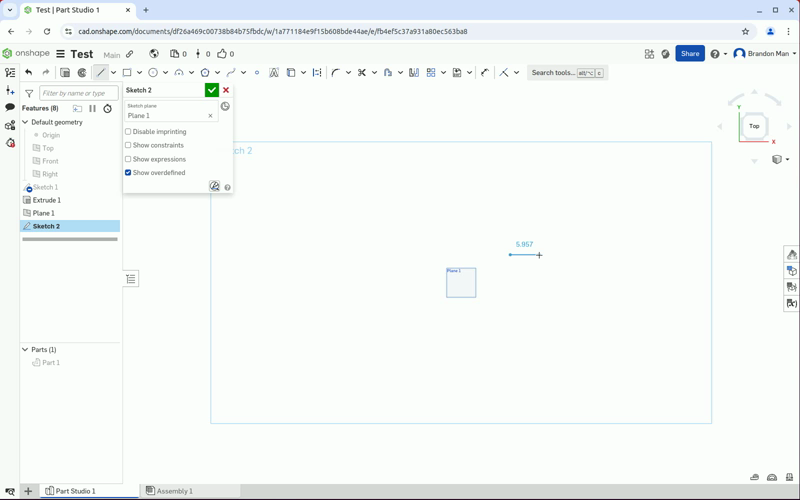
click(539, 254)
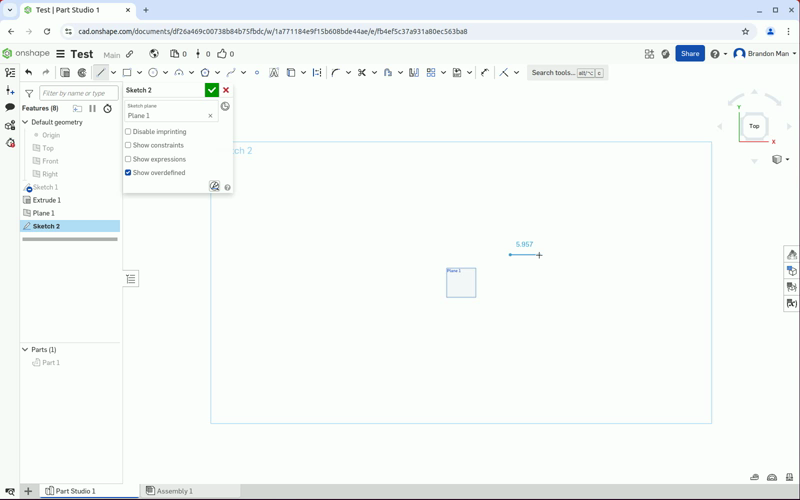
key_up(shift)
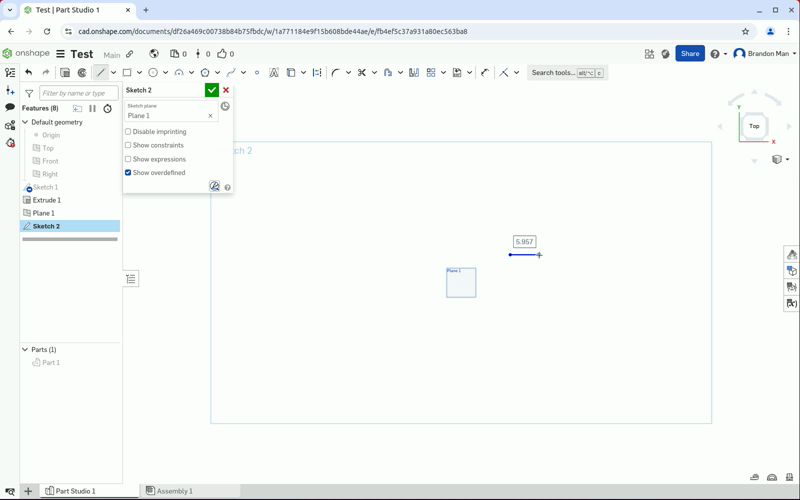
key_down(shift)
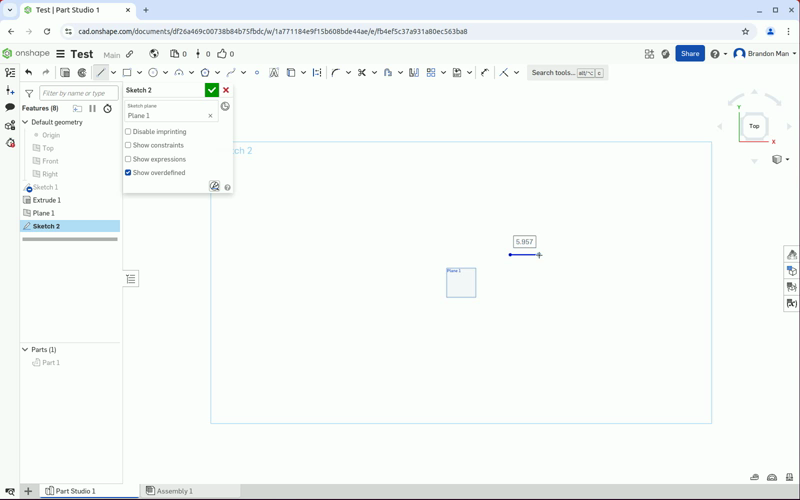
mouse_move(539, 189)
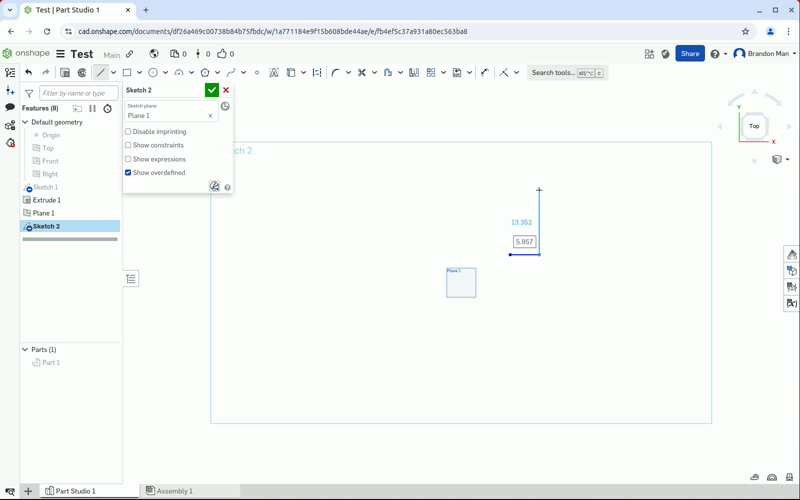
click(539, 189)
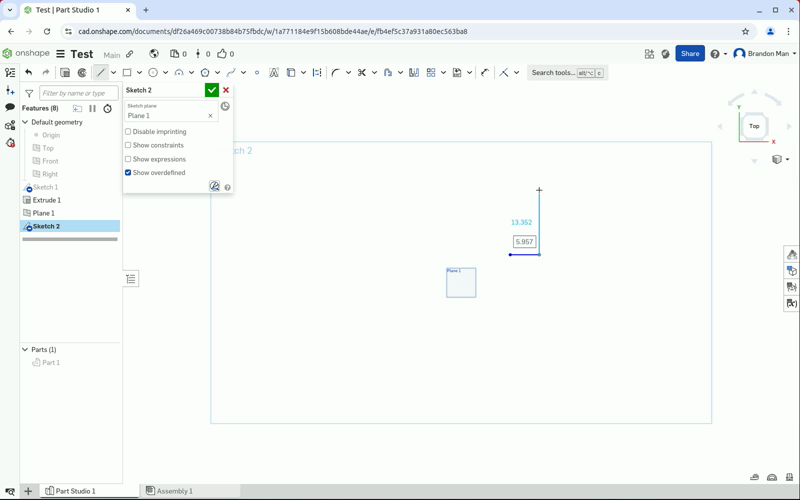
key_up(shift)
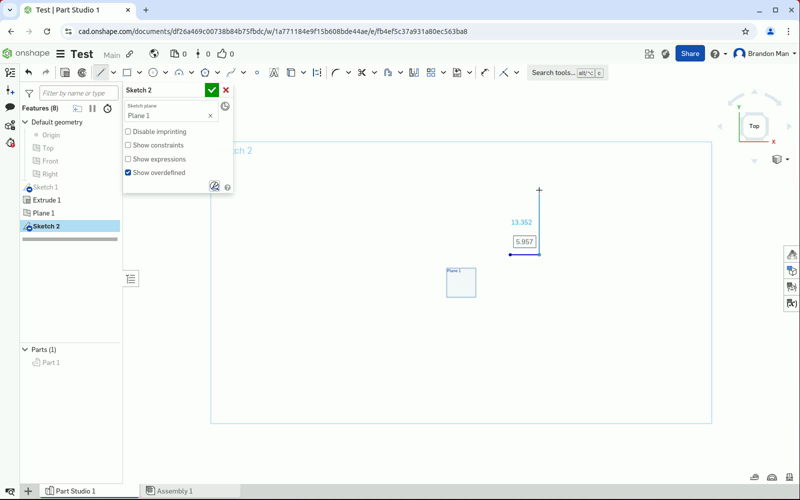
key_down(shift)
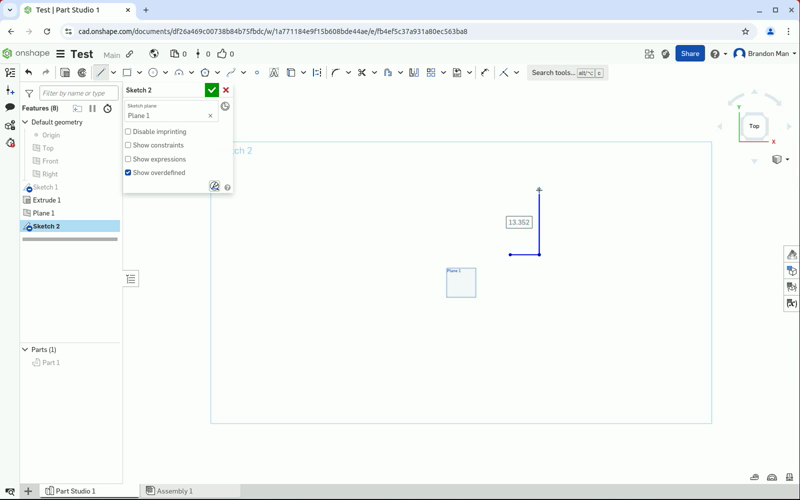
mouse_move(569, 189)
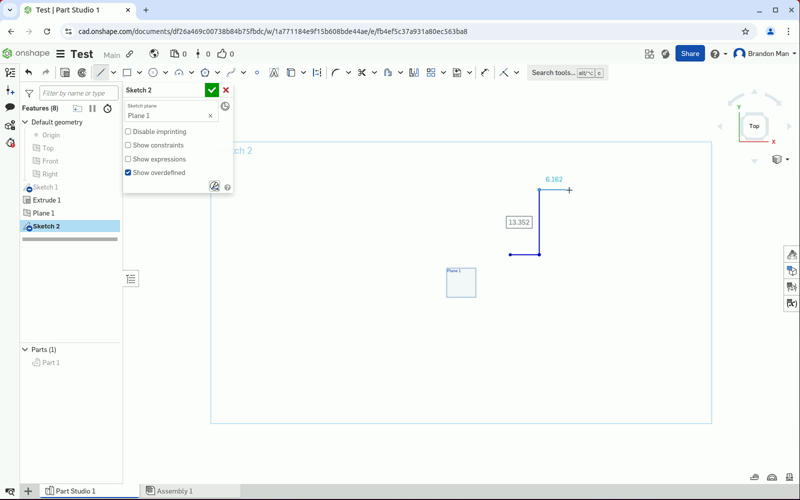
mouse_move(510, 189)
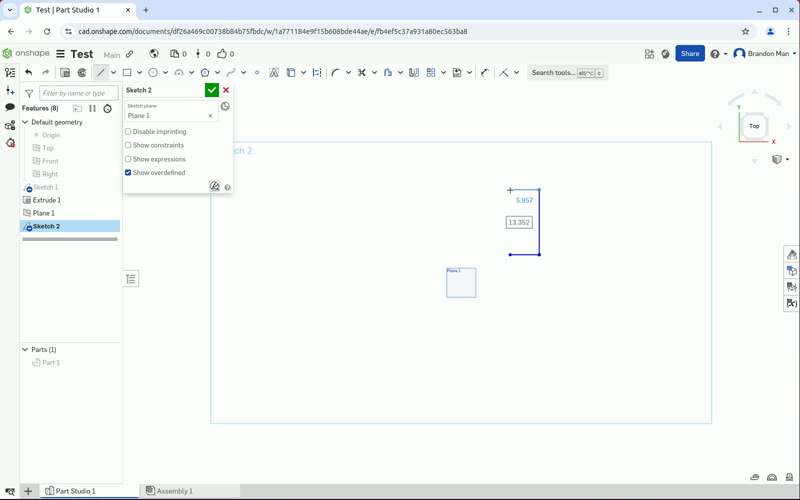
click(510, 189)
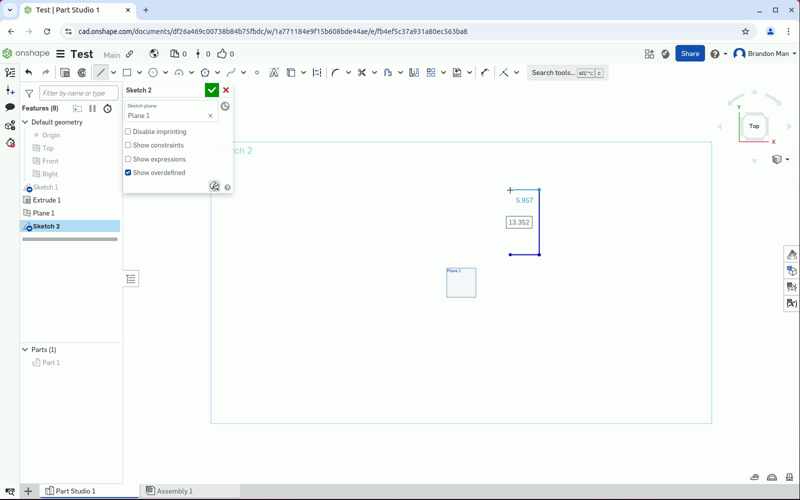
key_up(shift)
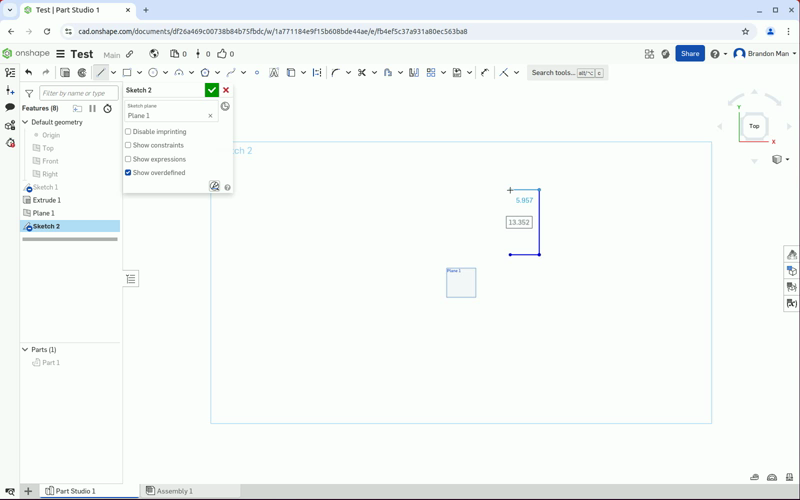
key_down(shift)
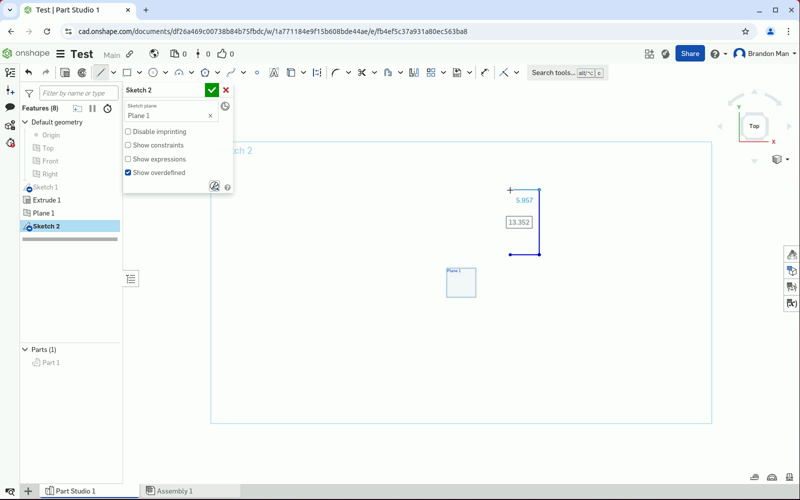
mouse_move(510, 254)
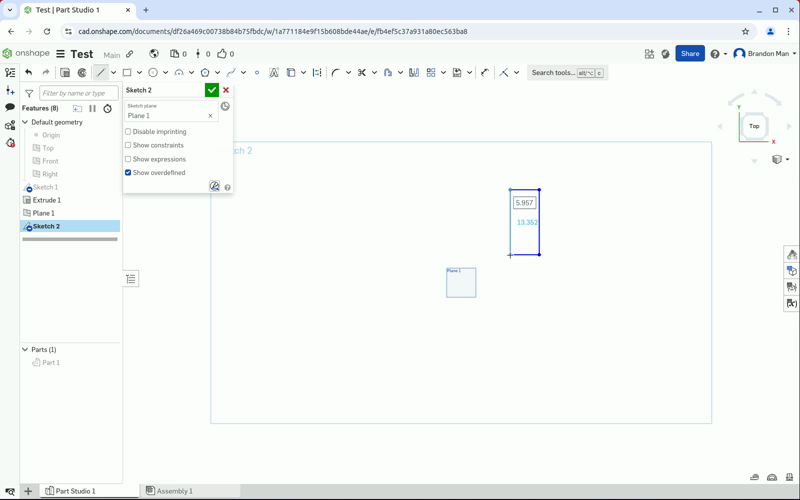
key_up(shift)
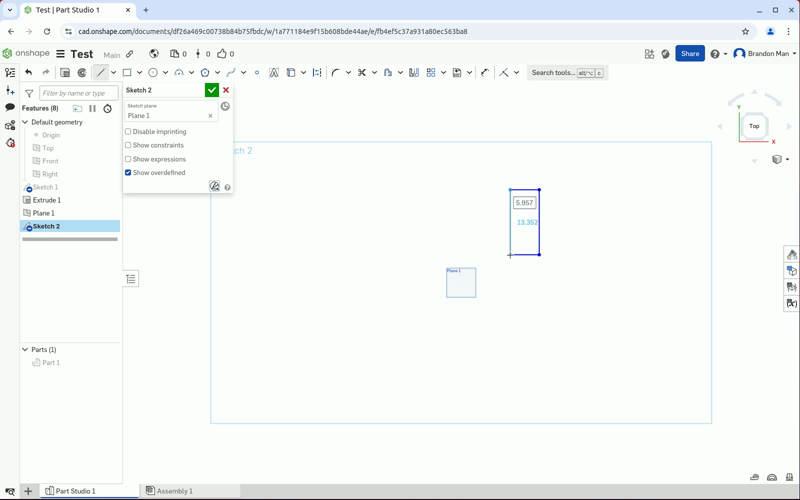
click(510, 254)
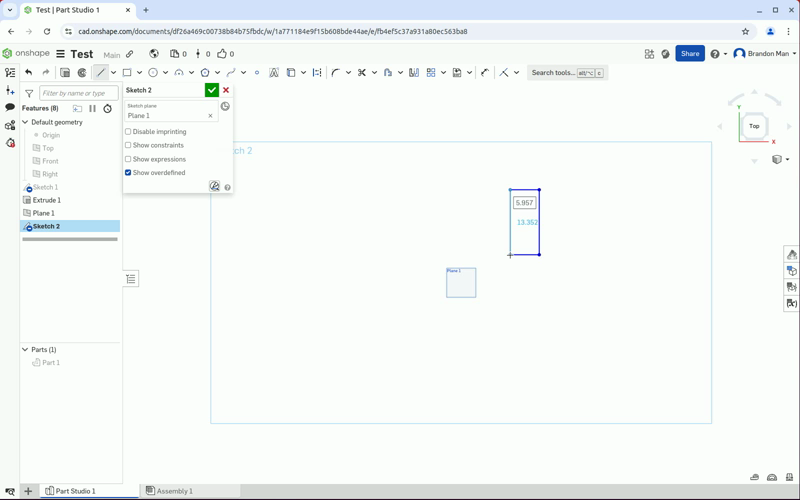
key(esc)
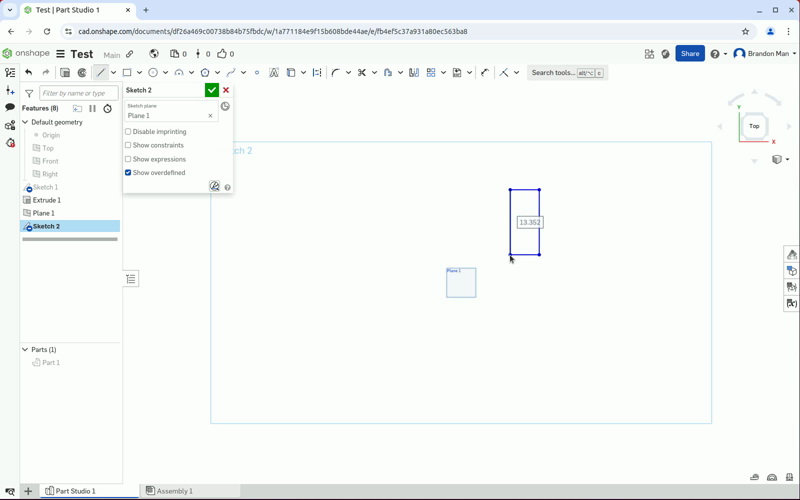
mouse_move(529, 245)
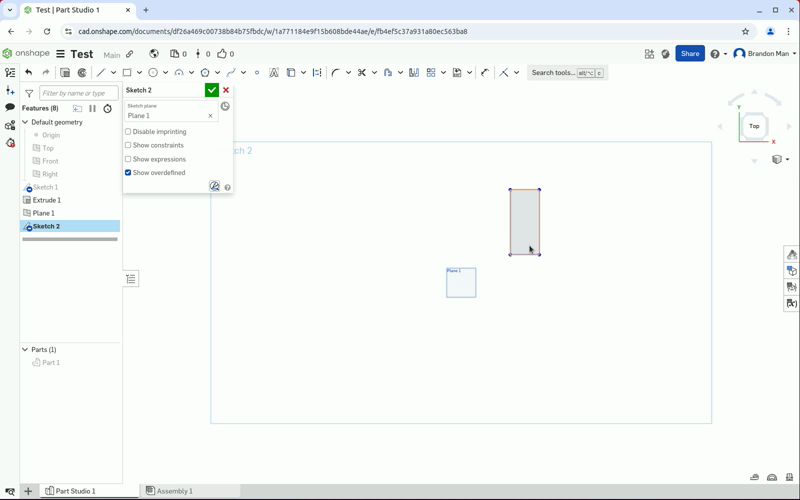
click(529, 245)
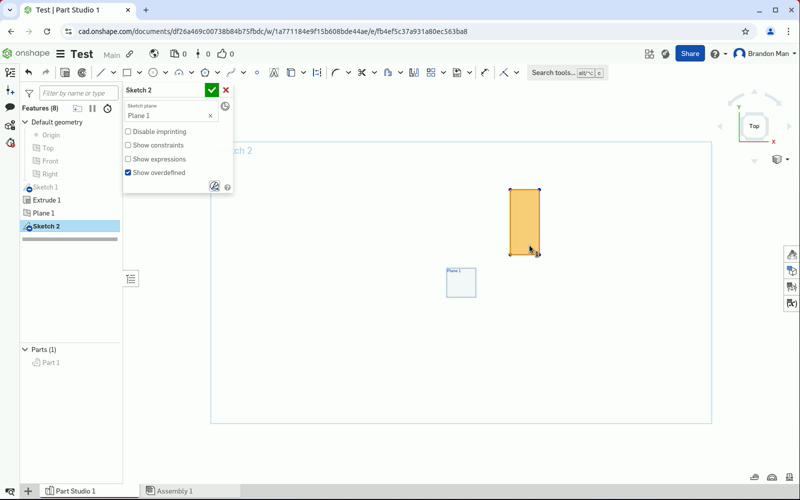
mouse_move(73, 352)
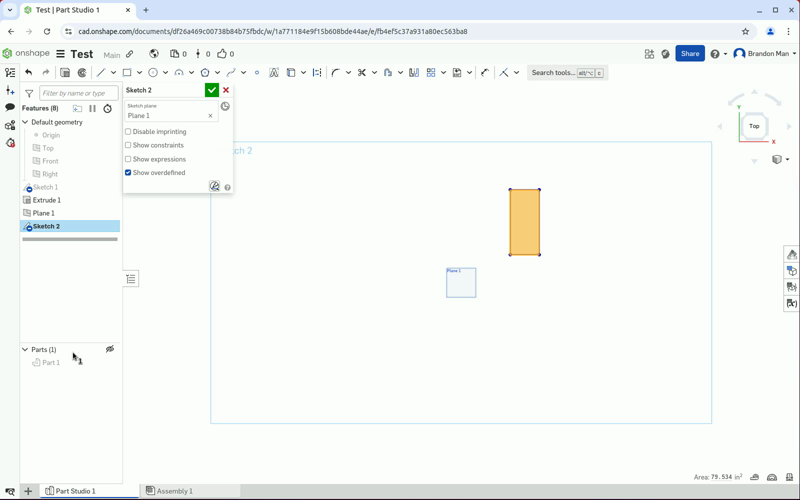
key(shift+y)
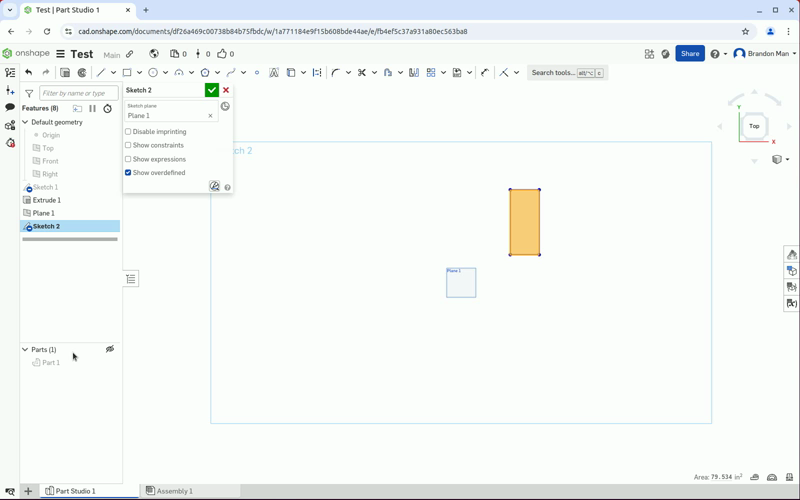
key(shift+e)
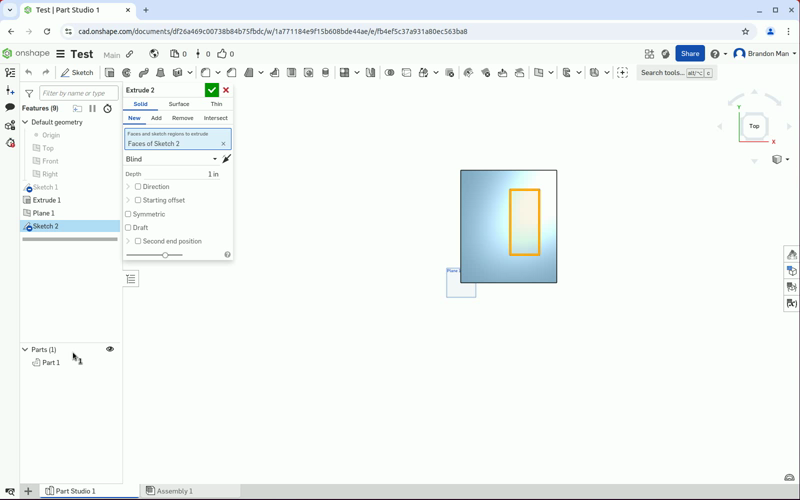
mouse_move(143, 106)
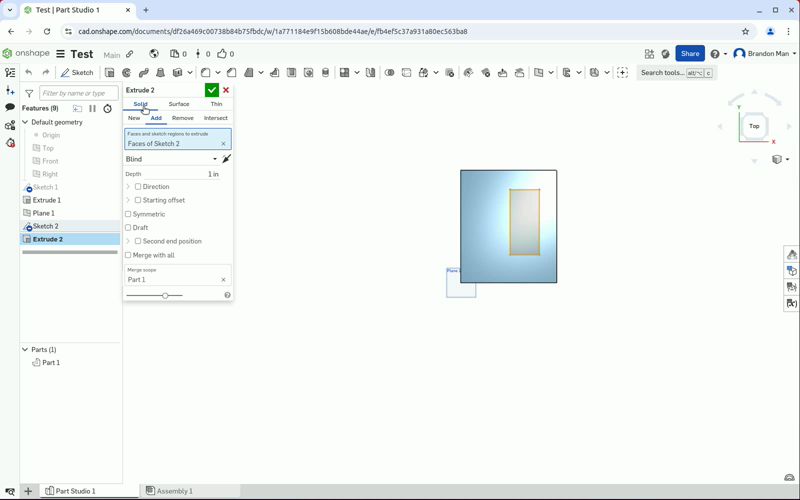
click(143, 106)
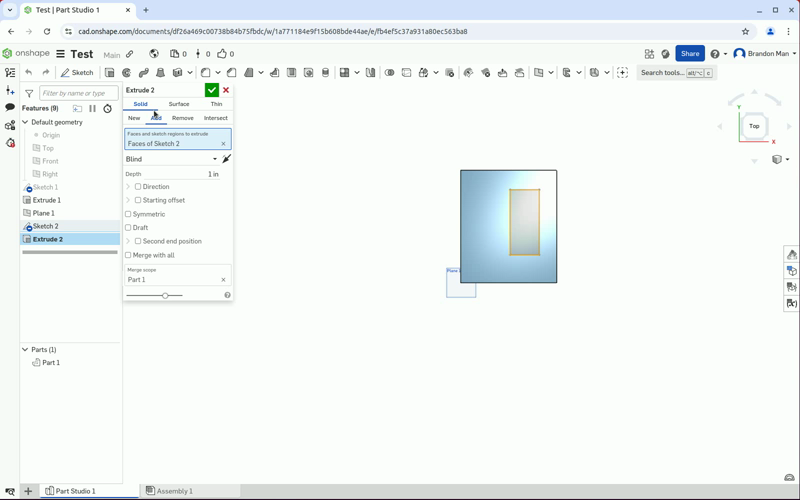
mouse_move(186, 120)
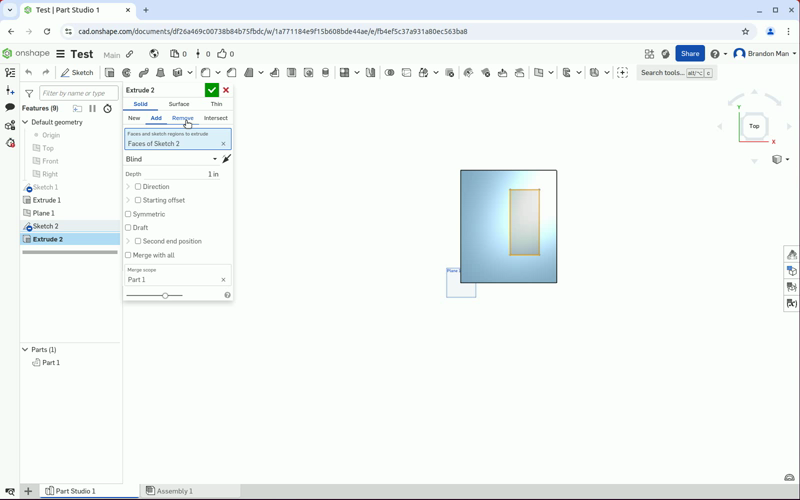
click(186, 120)
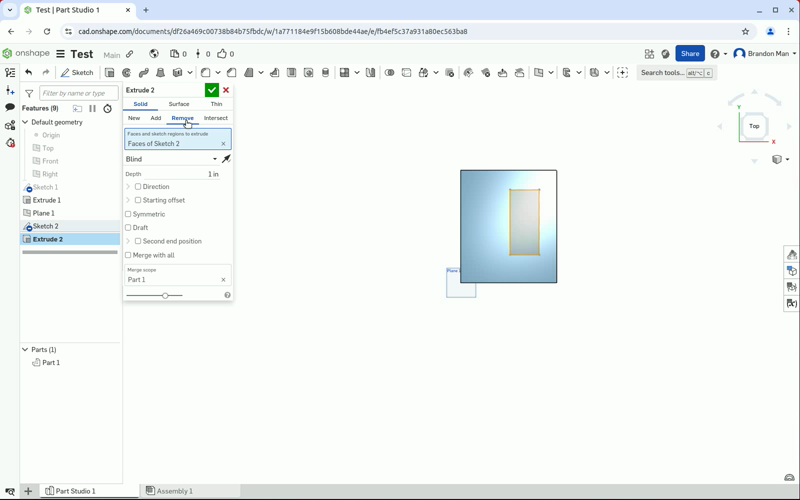
key(tab, 4)
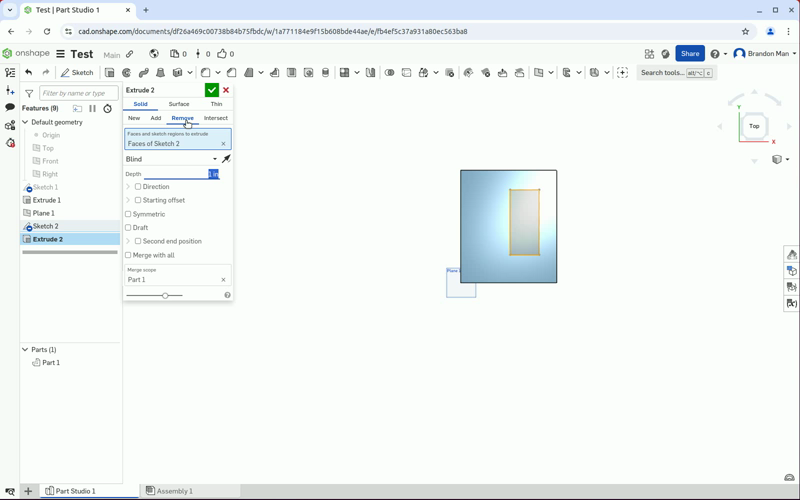
text(4.814)
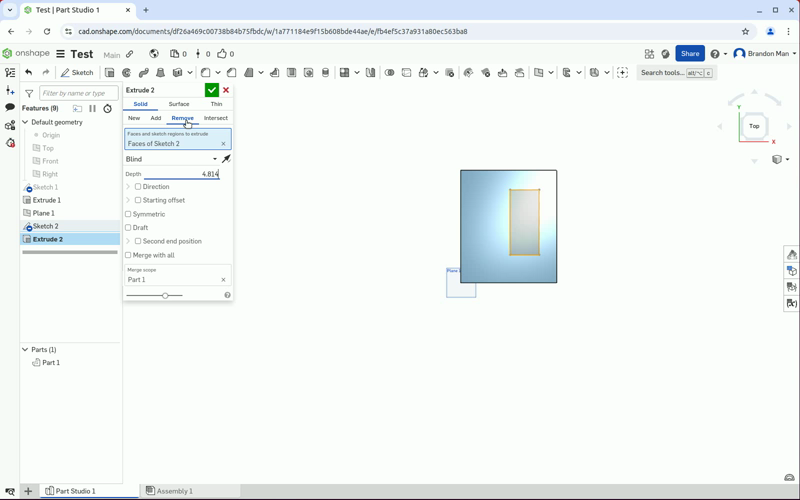
key(tab, 6)
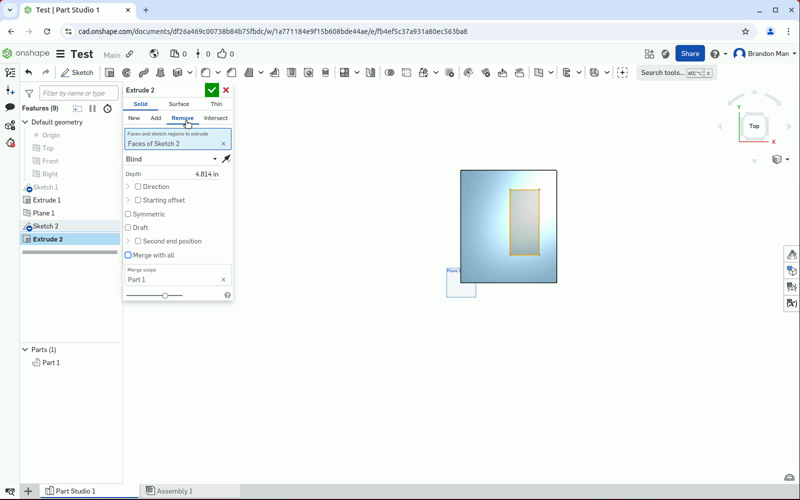
key(space)
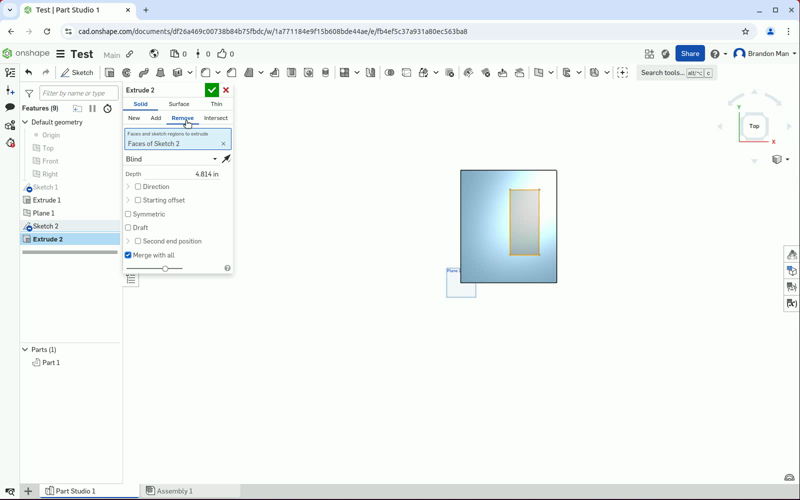
key(enter)
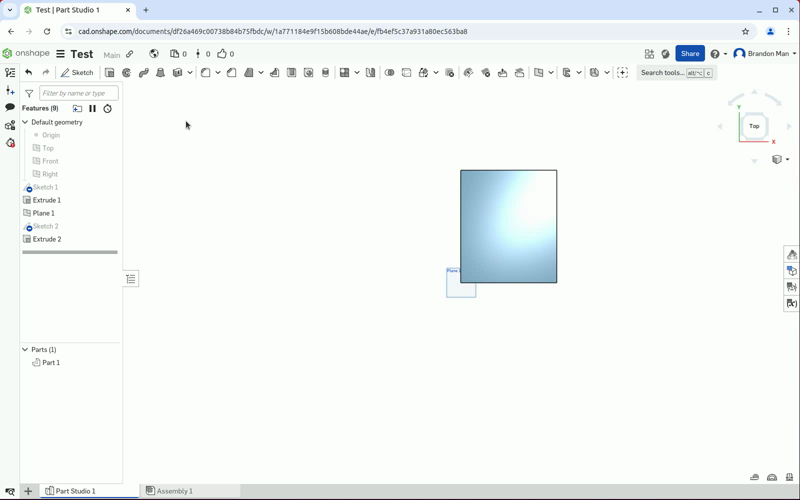
key(shift+h)
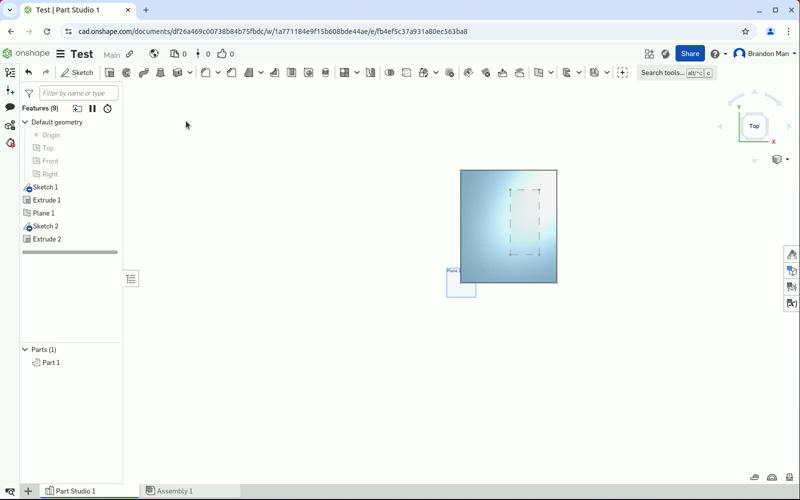
key(shift+h)
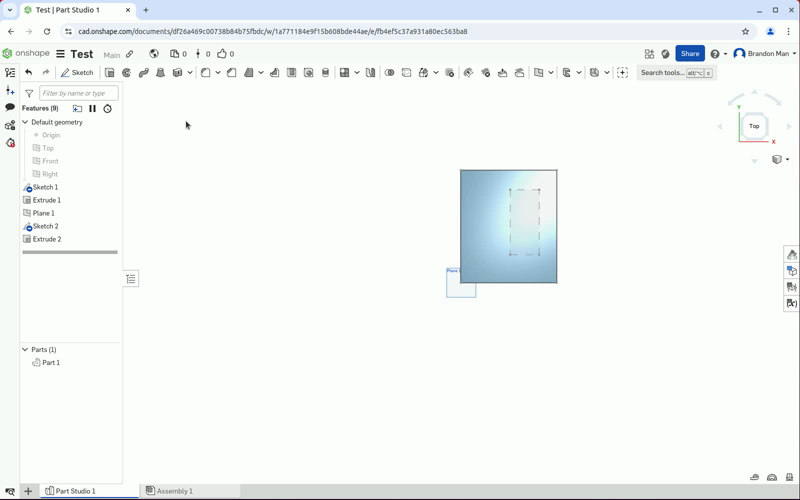
key(shift+7)
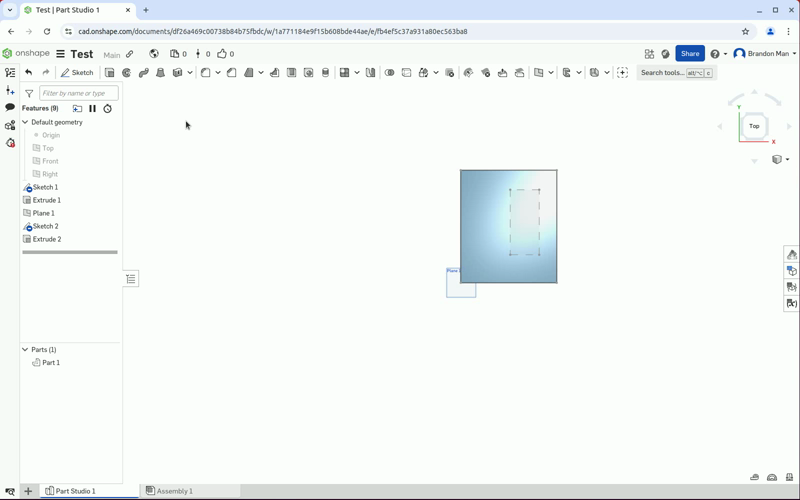
key(up, 3)
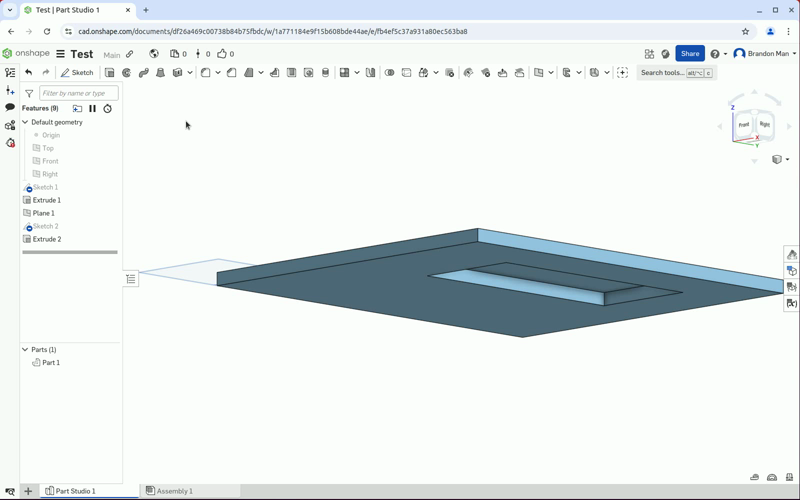
key(left, 3)
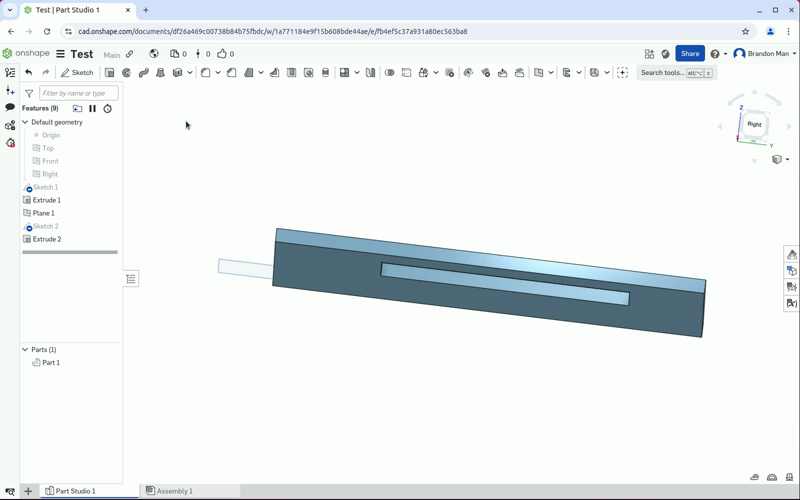
key(right, 3)
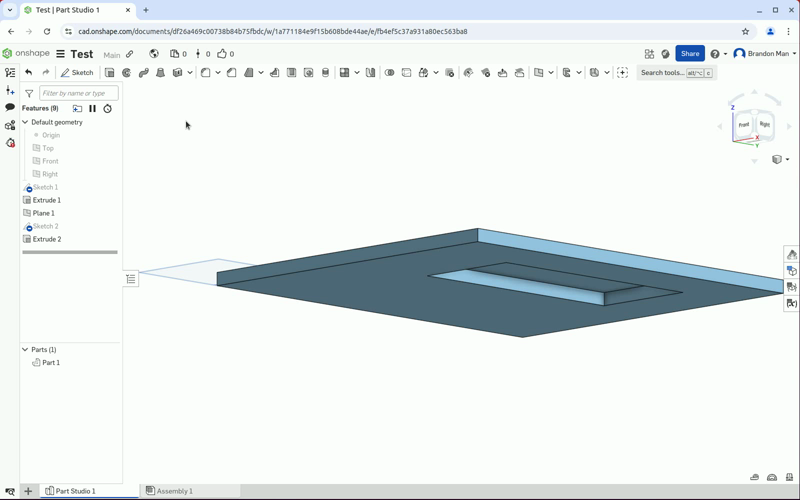
key(down, 3)
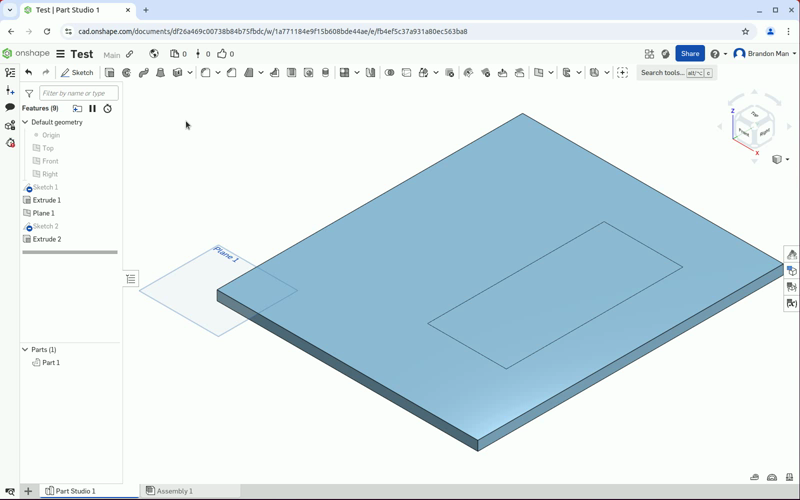
mouse_move(73, 189)
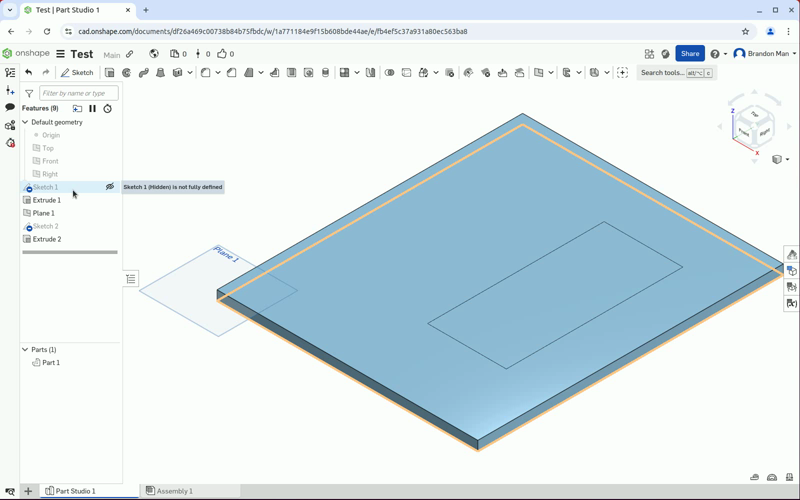
click(73, 189)